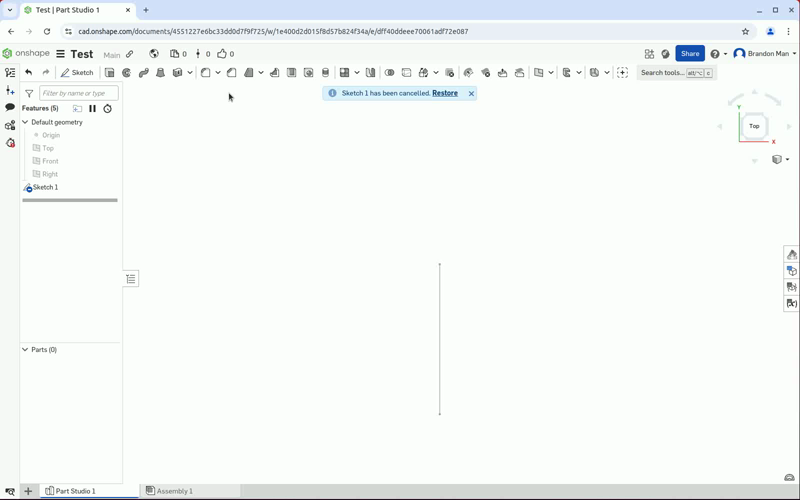
key(shift+h)
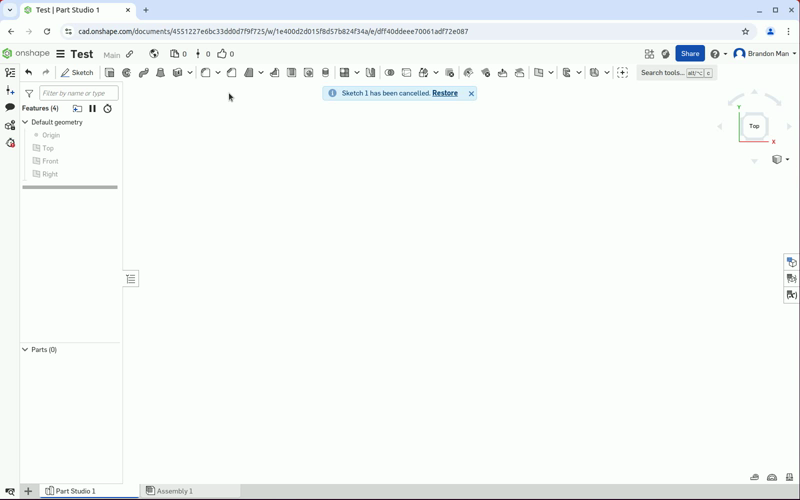
mouse_move(73, 352)
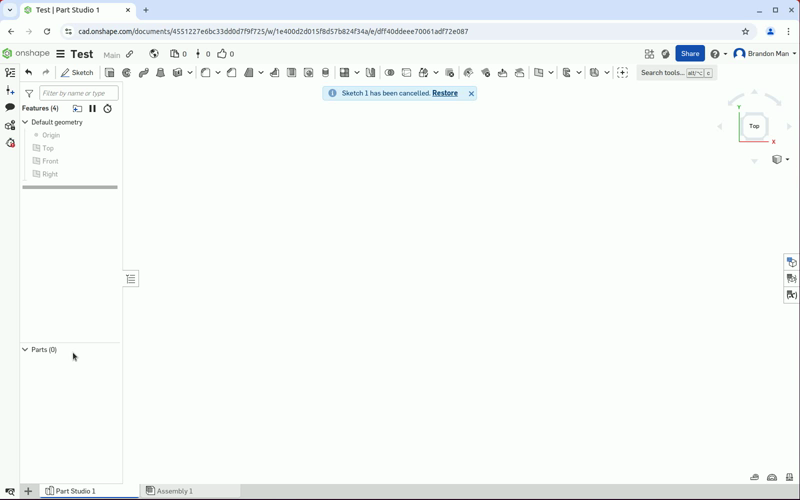
key(y)
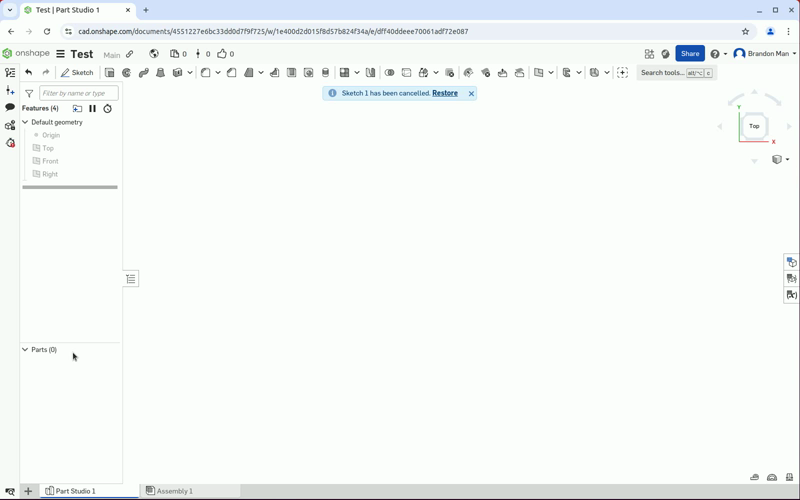
key(shift+p)
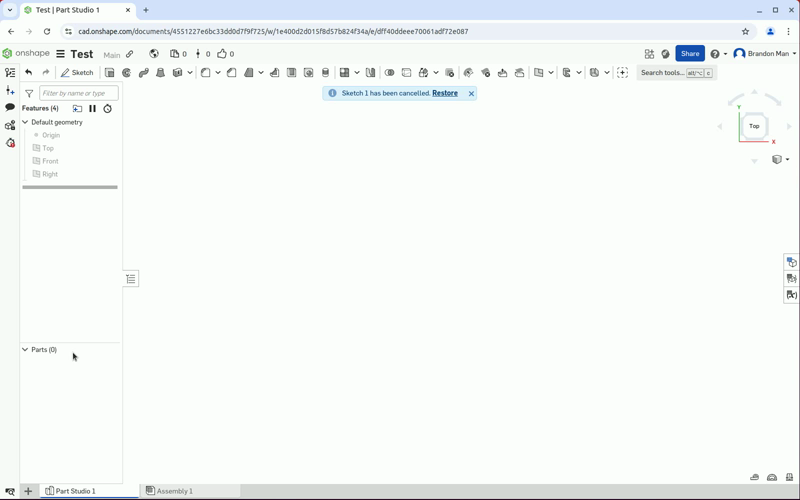
key(space)
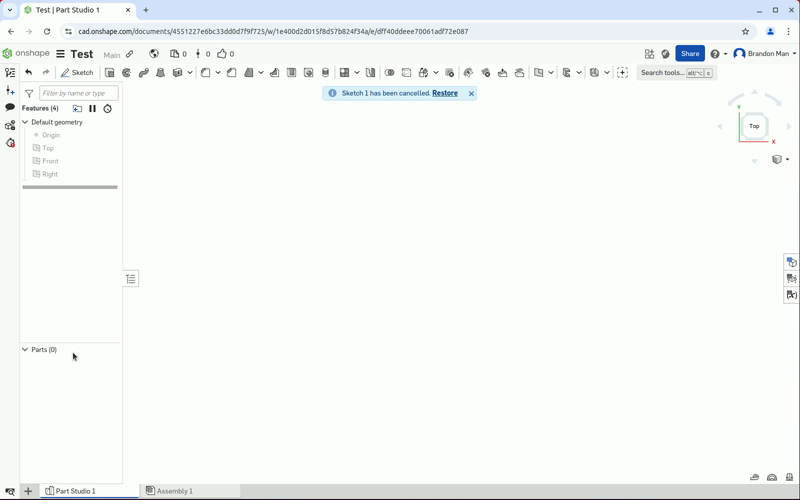
key_down(shift)
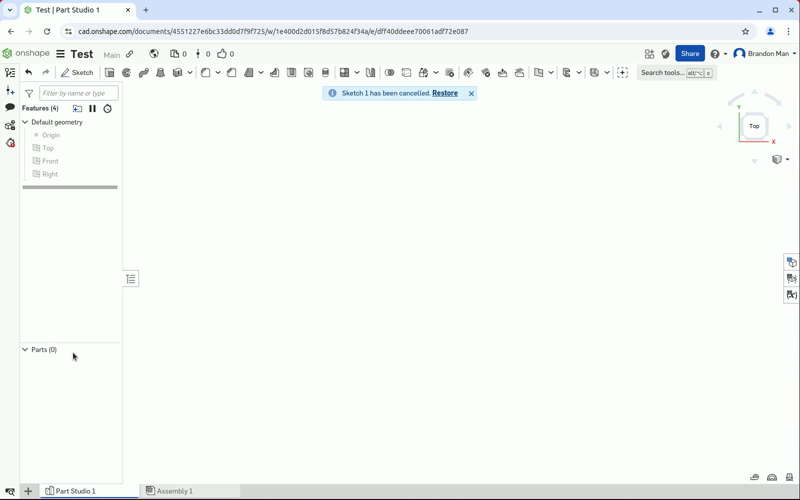
key(up)
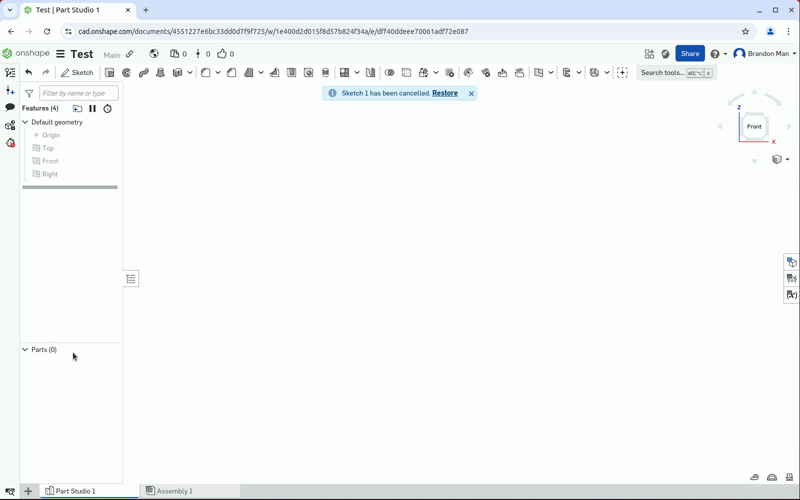
key_up(shift)
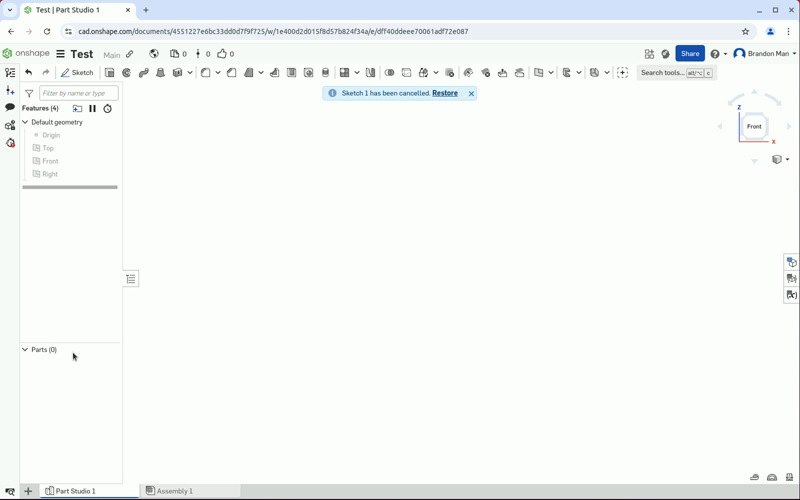
key(space)
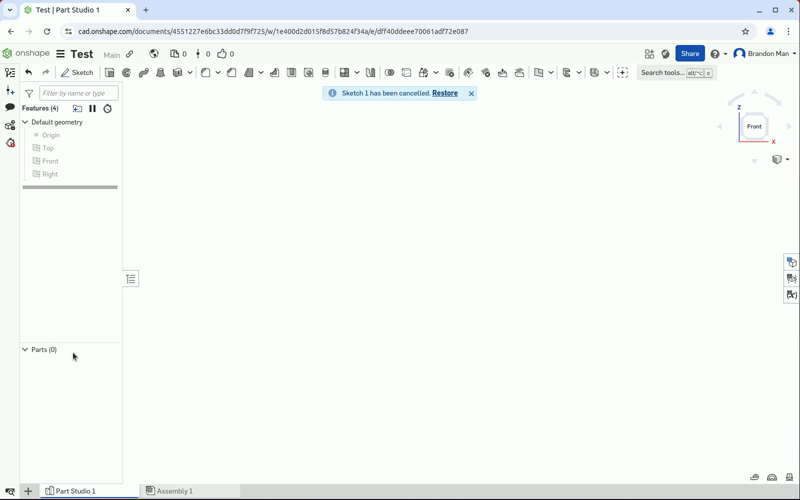
key_down(shift)
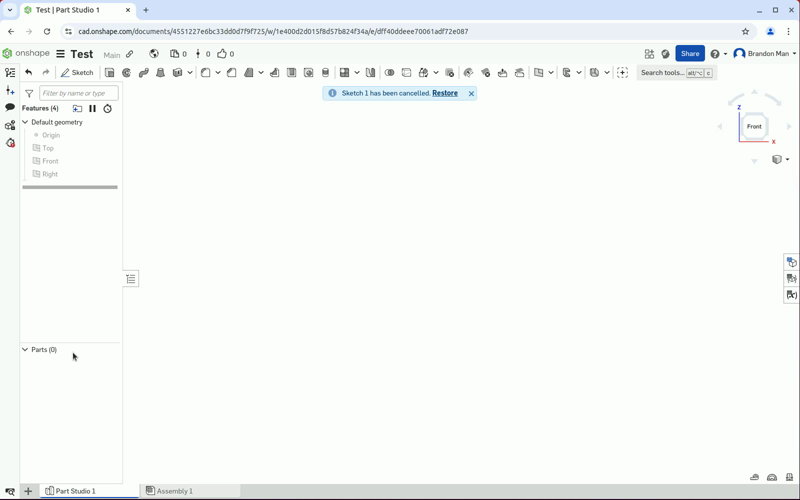
key(left)
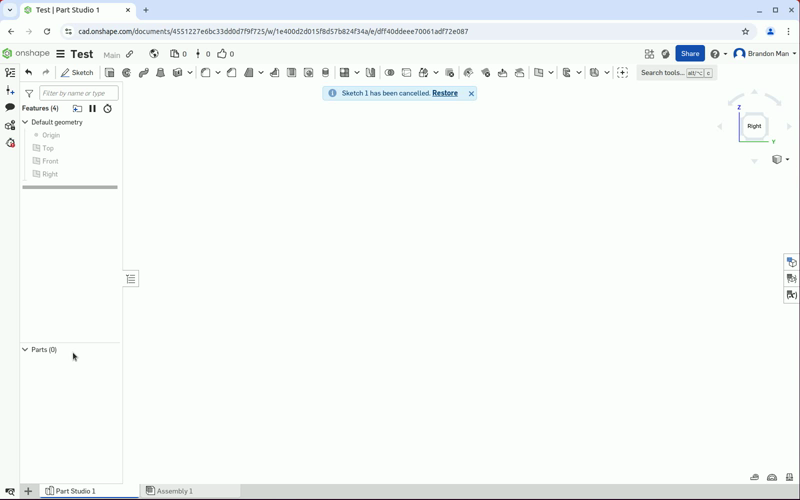
key_up(shift)
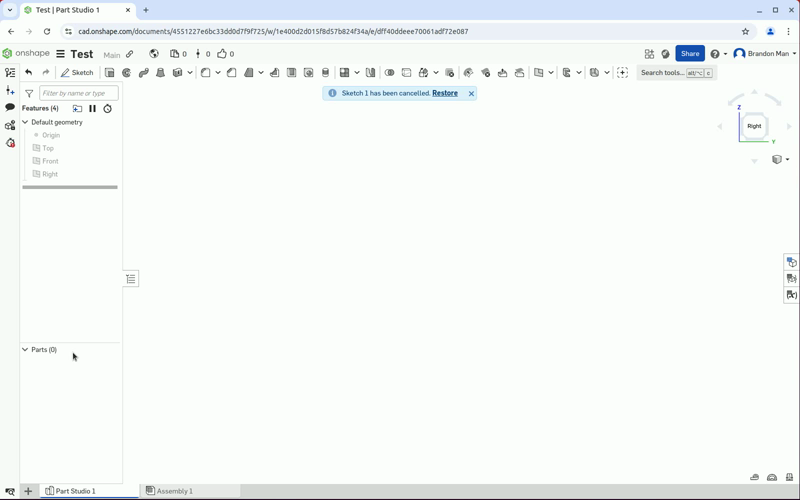
mouse_move(73, 352)
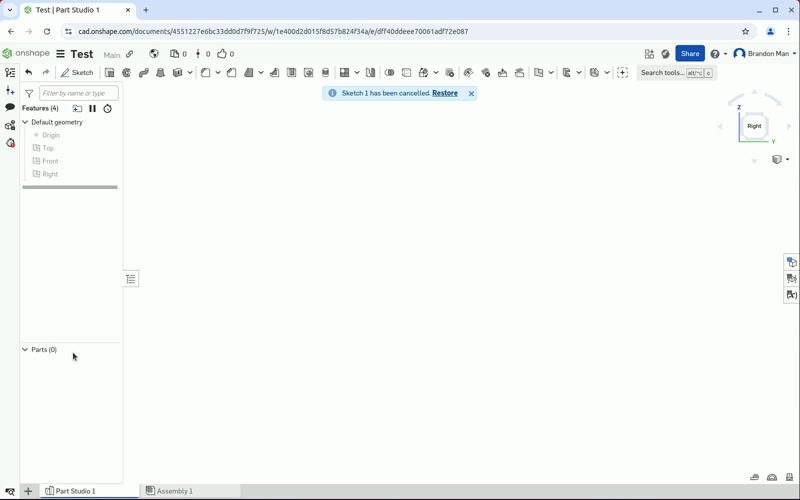
key(shift+y)
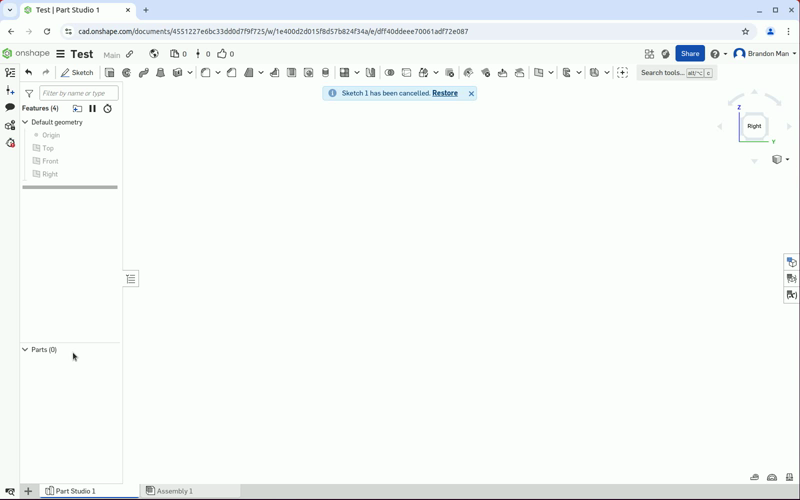
key(shift+s)
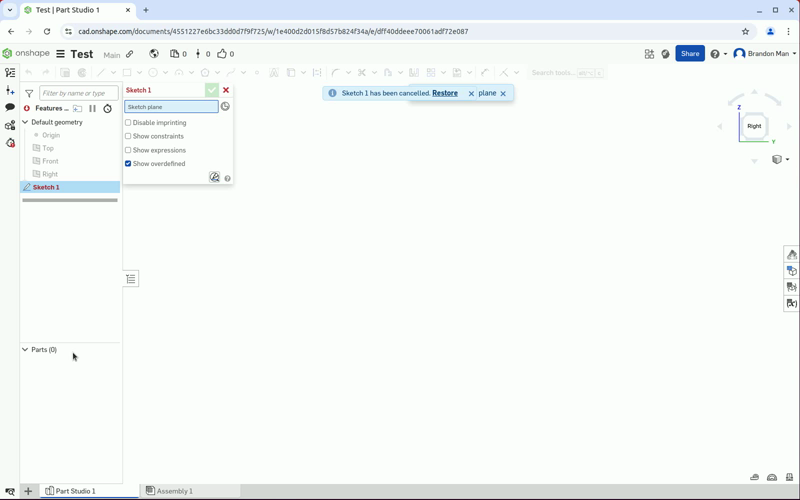
mouse_move(73, 176)
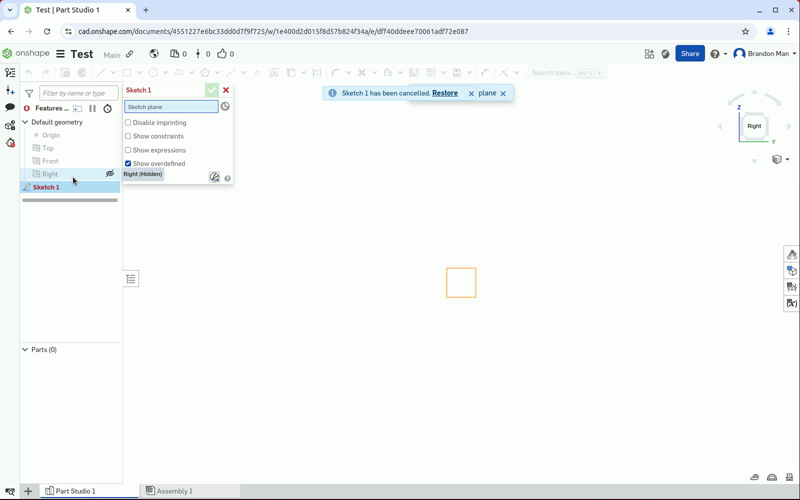
click(73, 176)
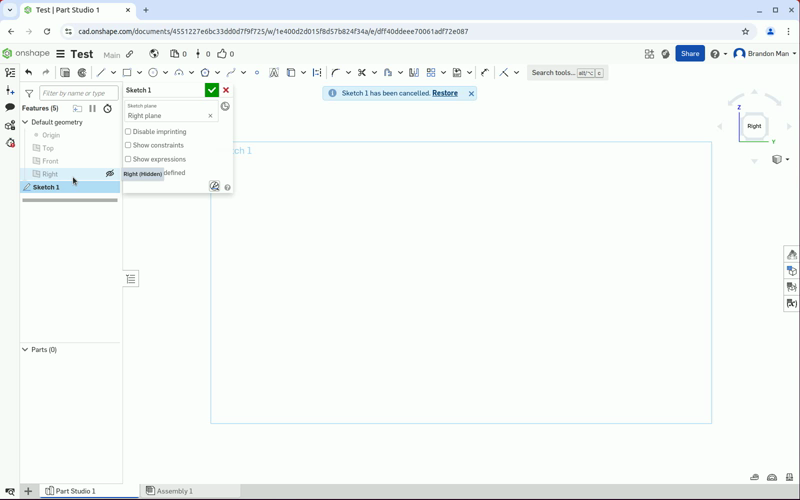
mouse_move(73, 352)
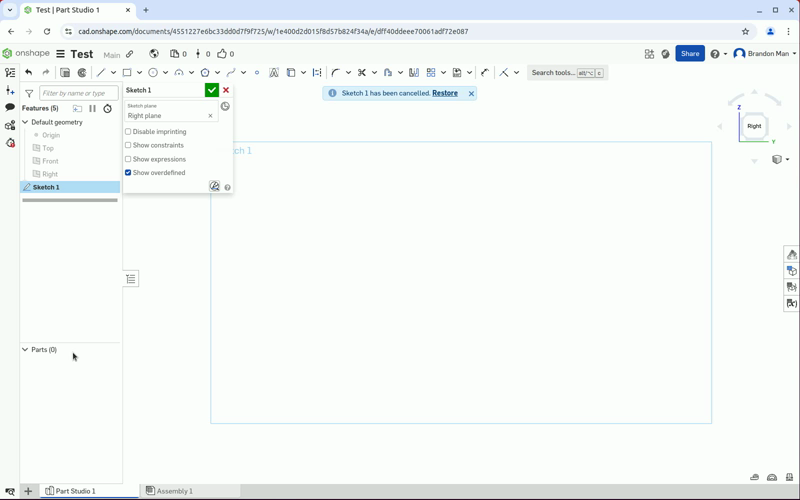
key(y)
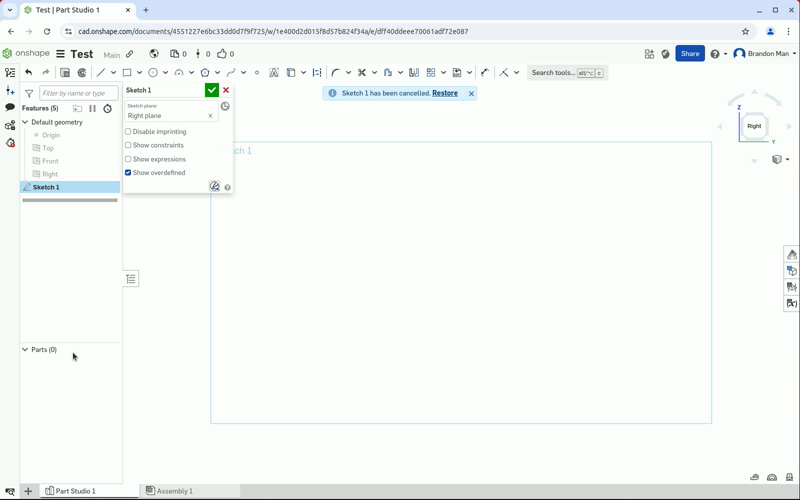
key(l)
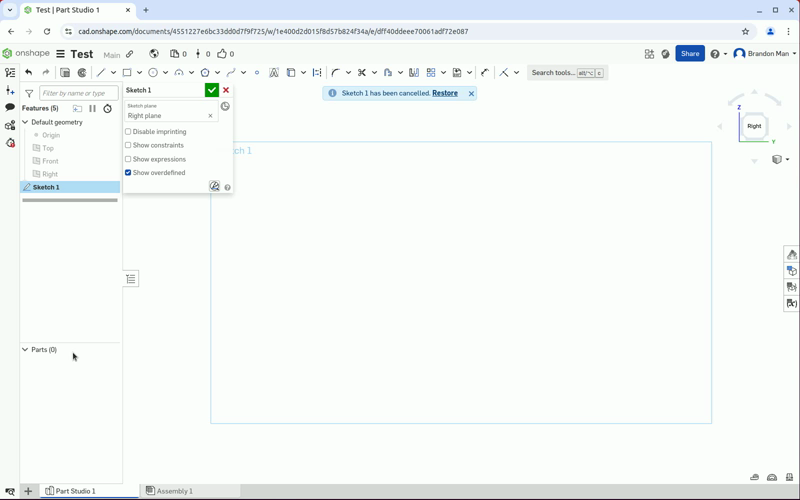
key_down(shift)
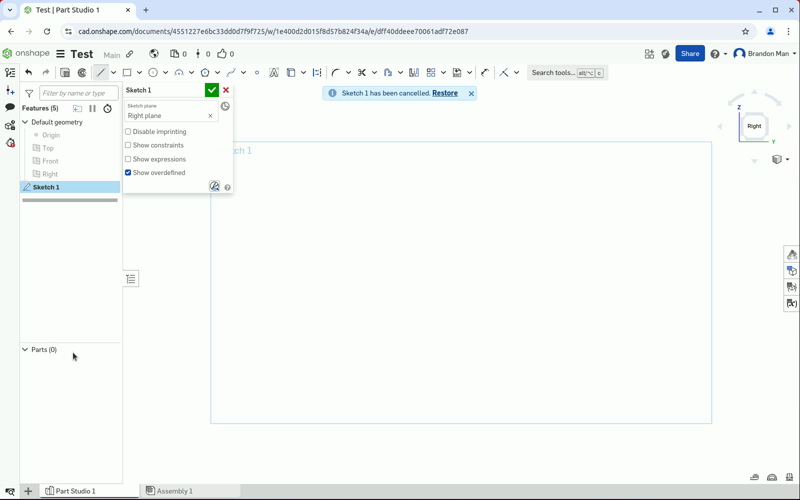
mouse_move(348, 282)
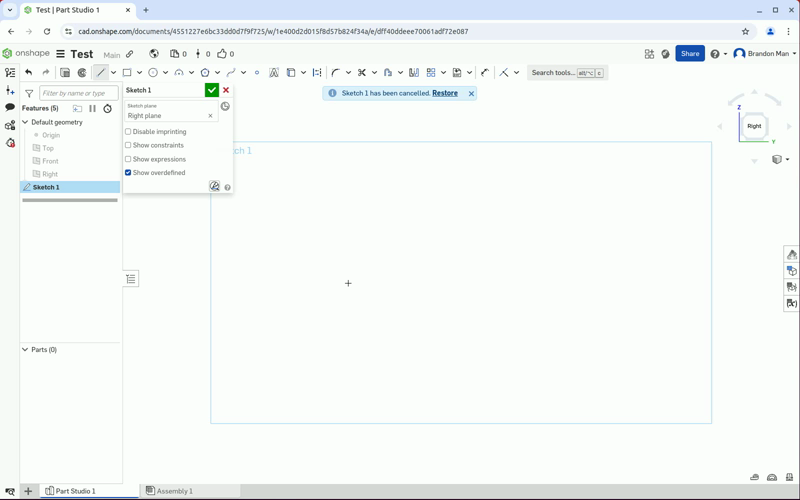
click(348, 282)
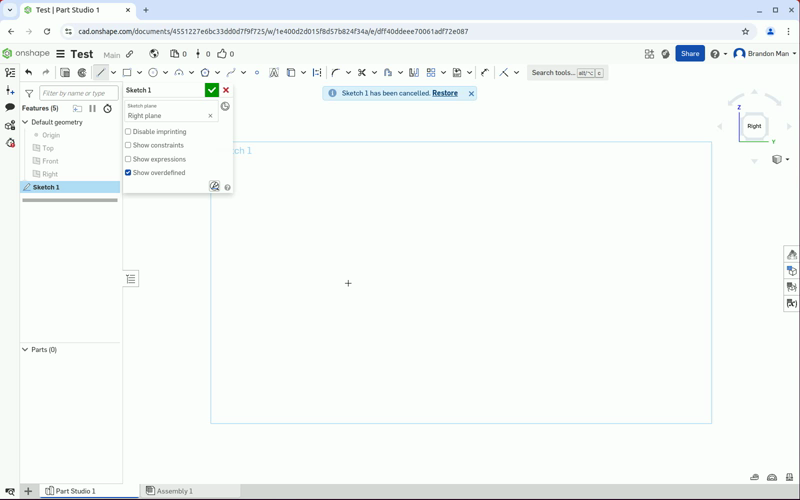
key_up(shift)
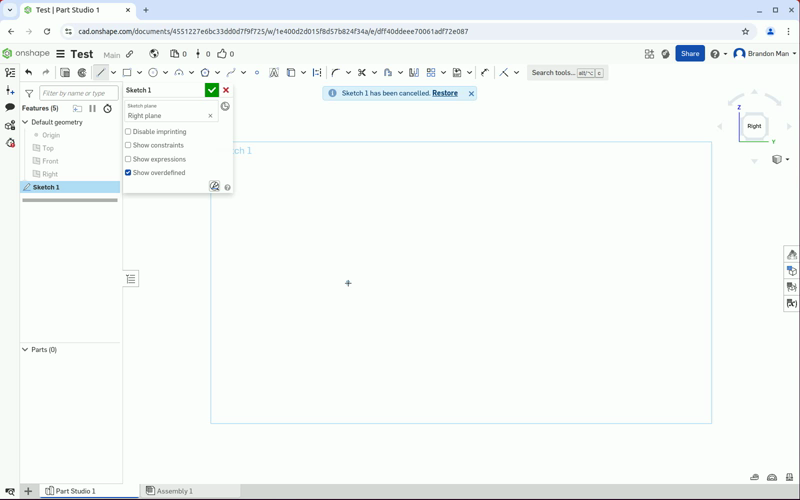
key_down(shift)
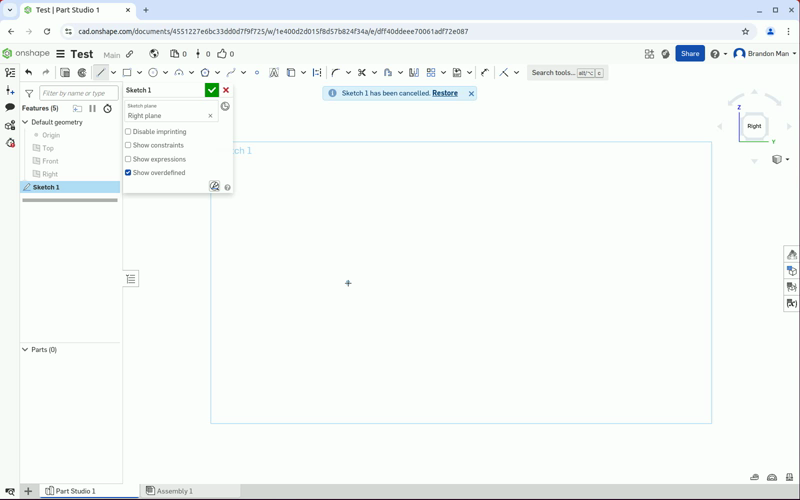
mouse_move(460, 282)
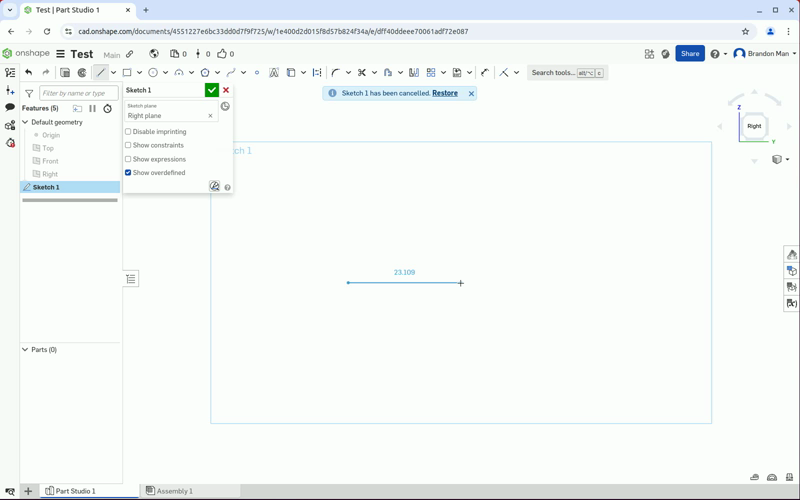
click(460, 282)
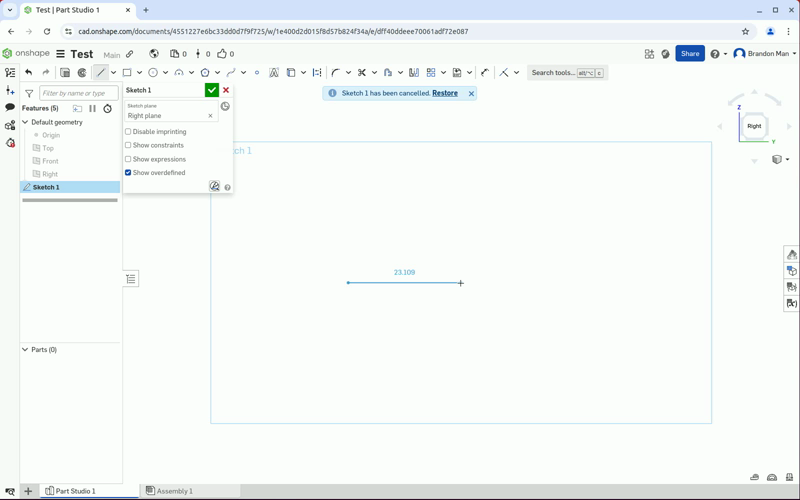
key_up(shift)
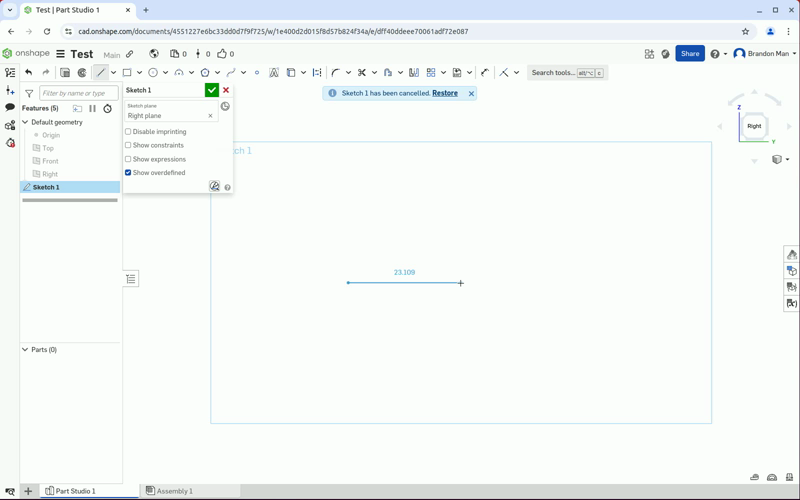
key_down(shift)
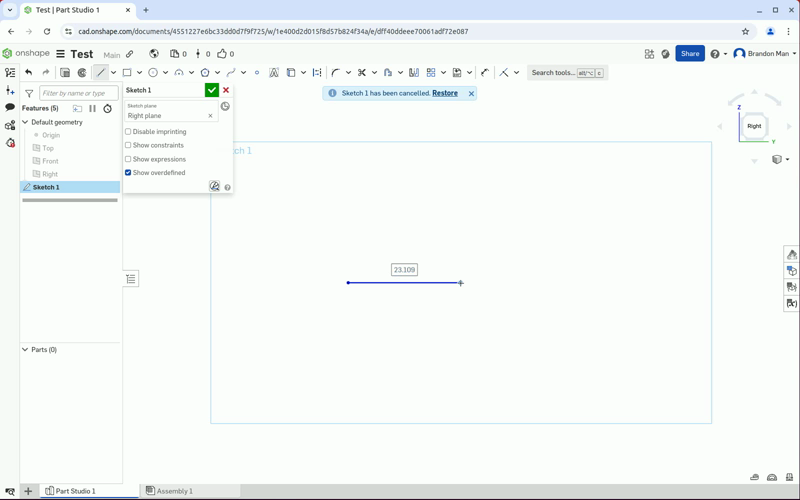
mouse_move(460, 170)
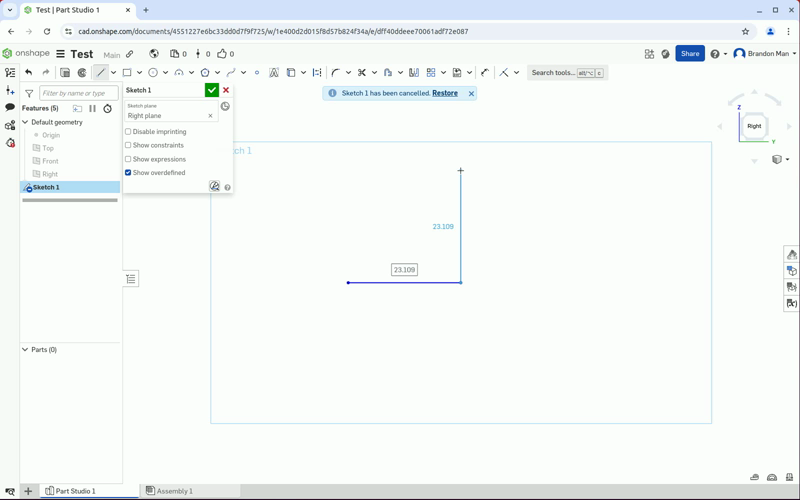
click(460, 170)
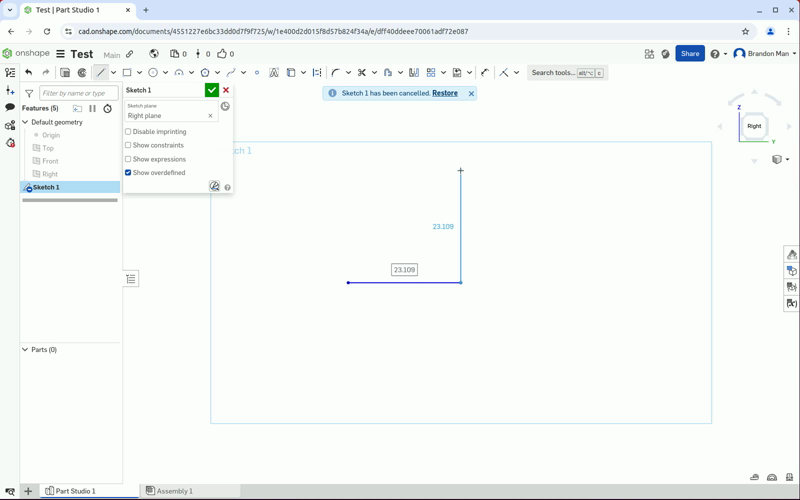
key_up(shift)
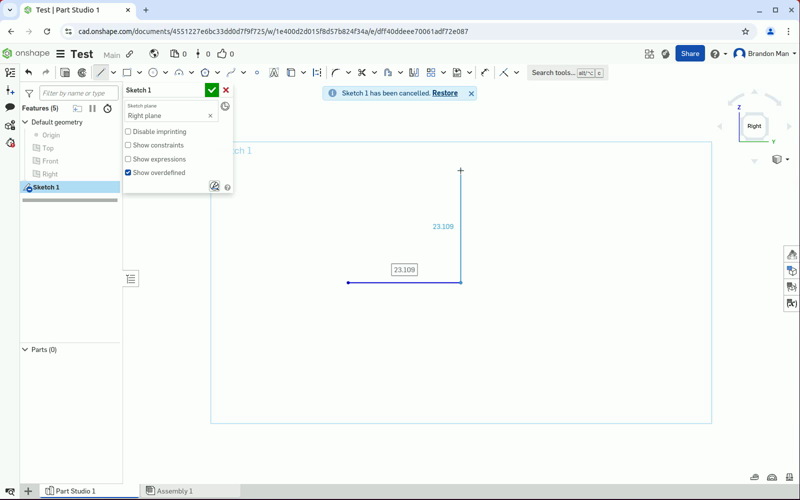
key_down(shift)
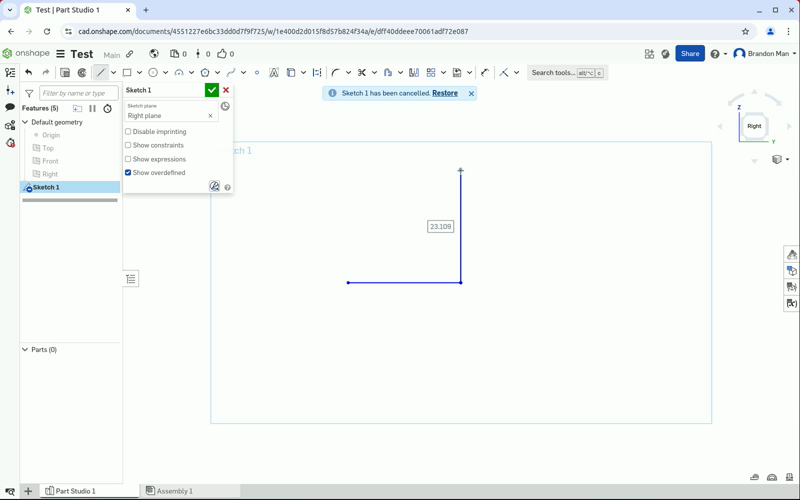
mouse_move(348, 282)
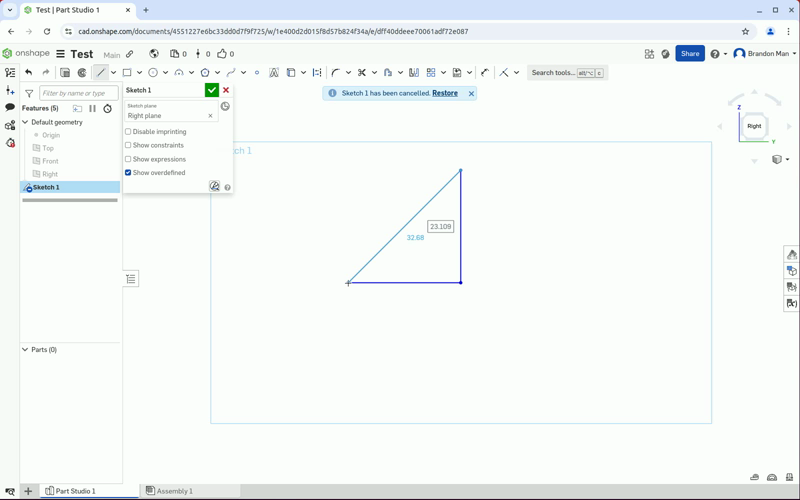
key_up(shift)
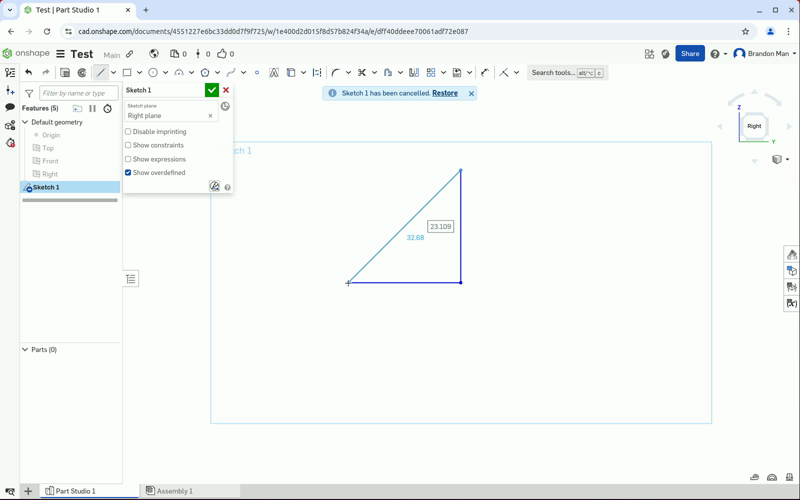
click(348, 282)
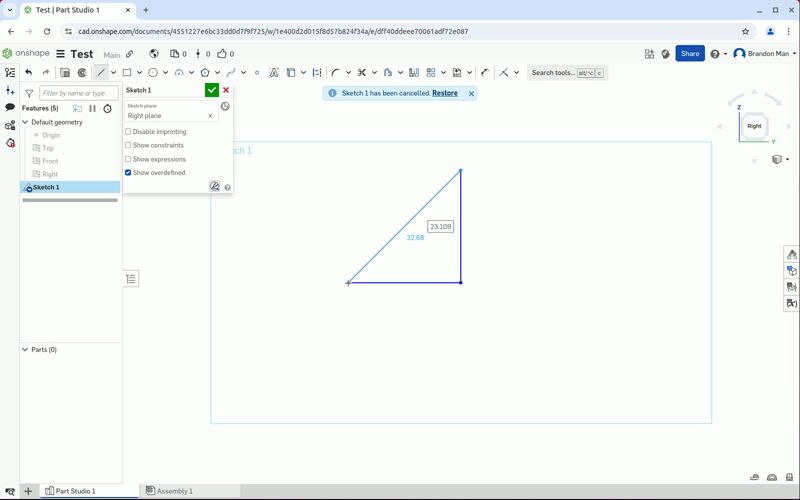
key(esc)
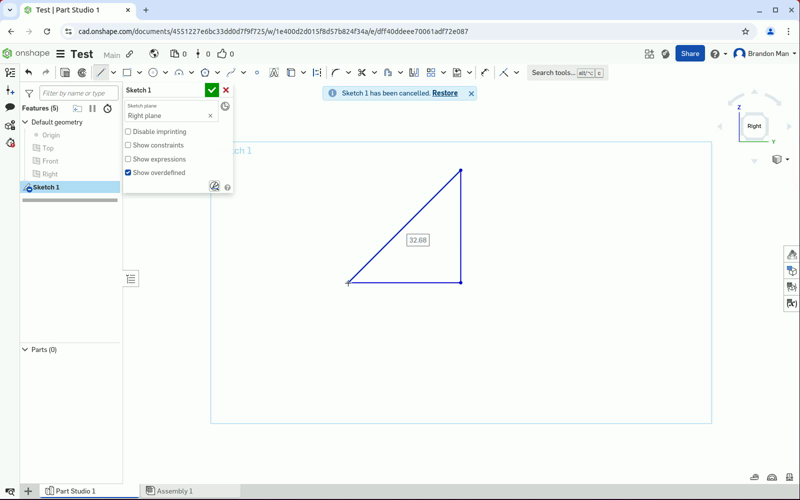
mouse_move(436, 239)
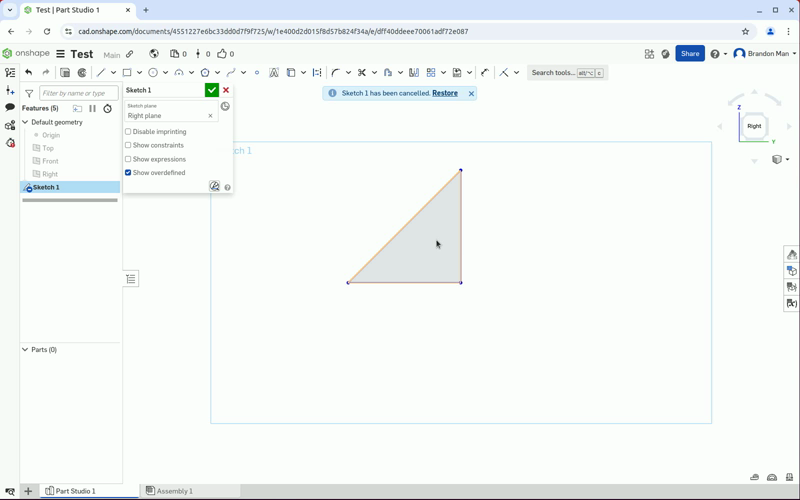
click(436, 239)
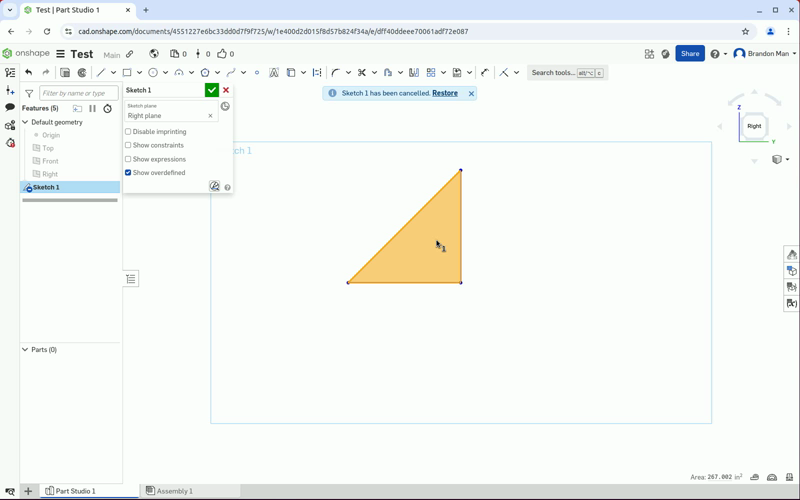
mouse_move(73, 352)
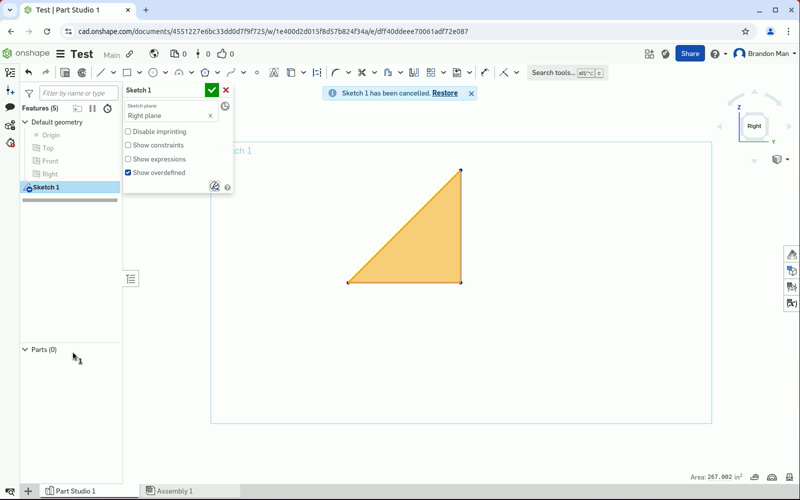
key(shift+y)
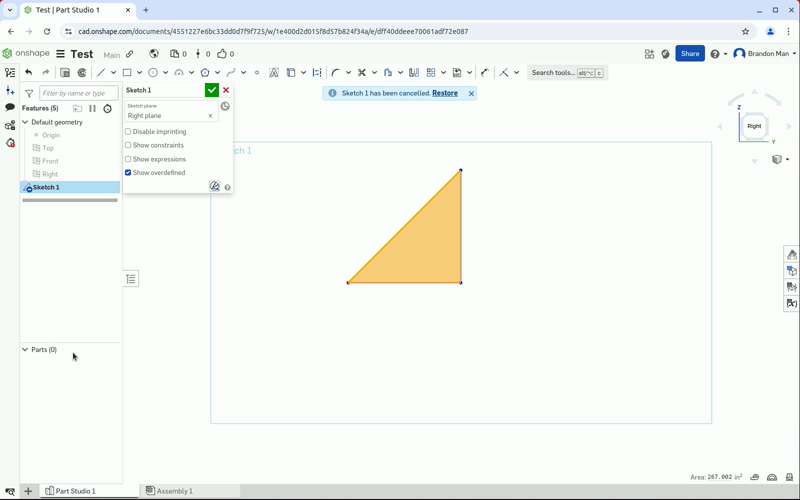
key(shift+e)
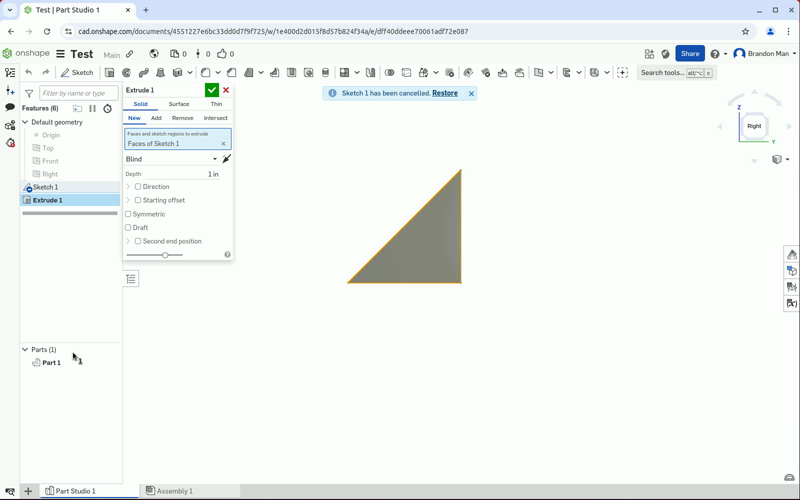
mouse_move(143, 106)
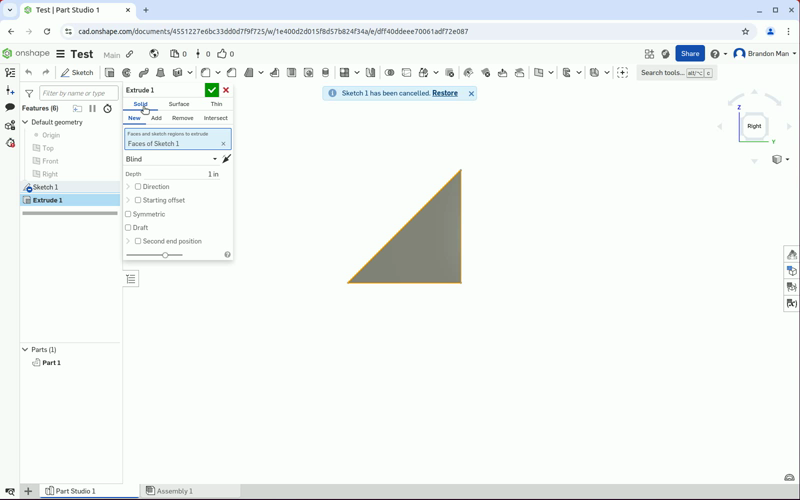
click(143, 106)
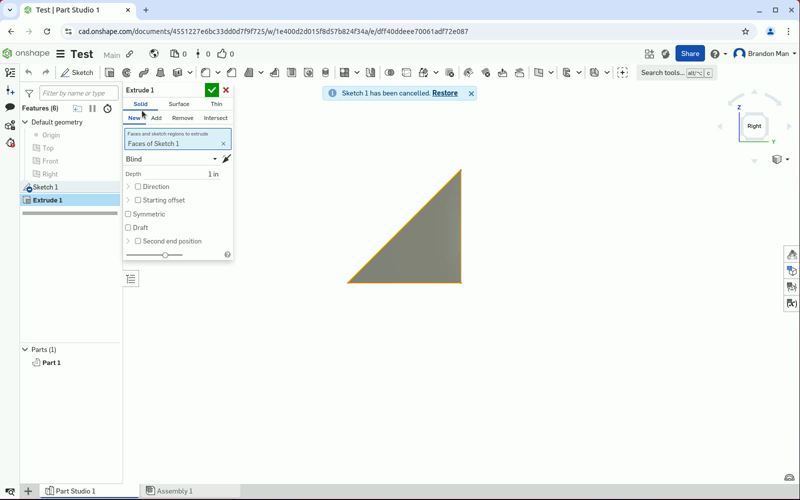
mouse_move(137, 120)
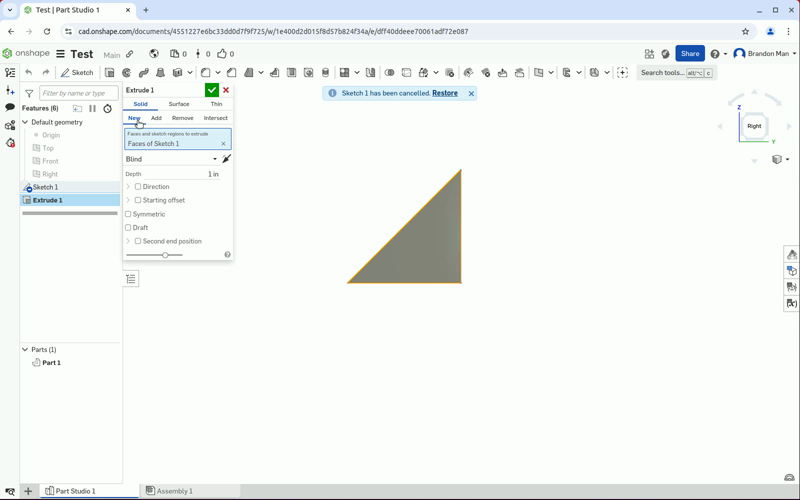
click(137, 120)
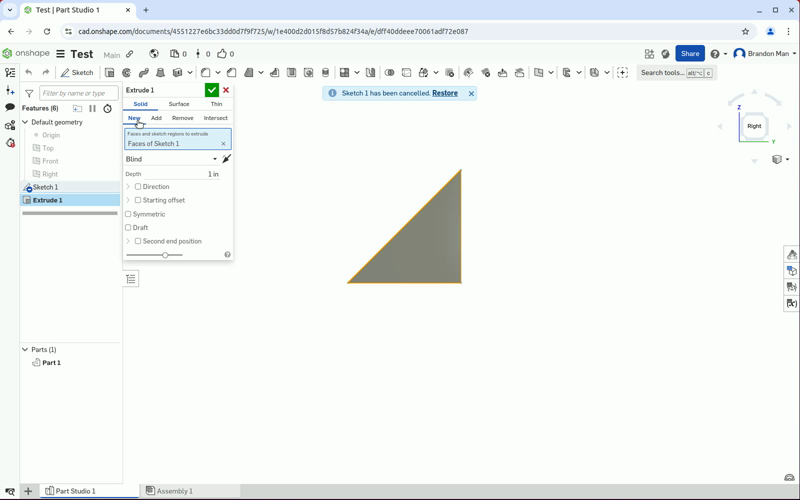
key(tab, 4)
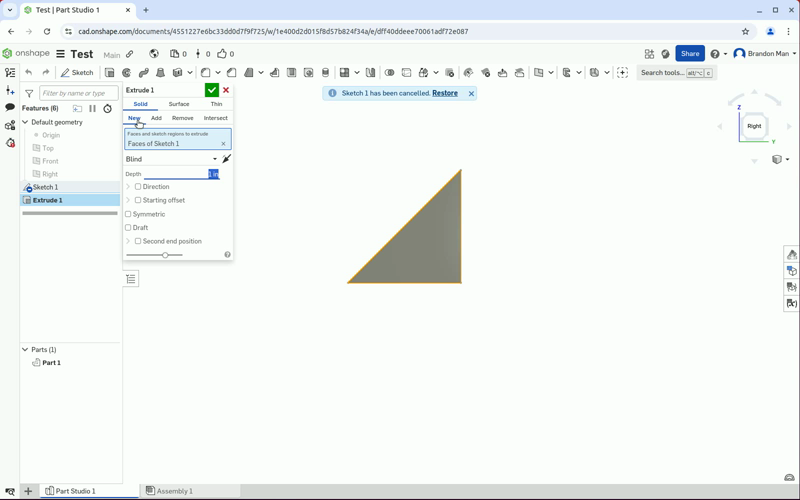
text(34.662)
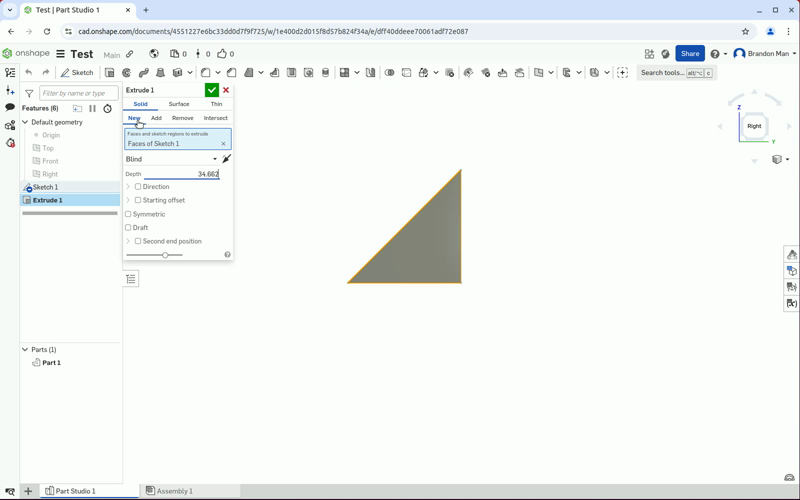
key(tab, 3)
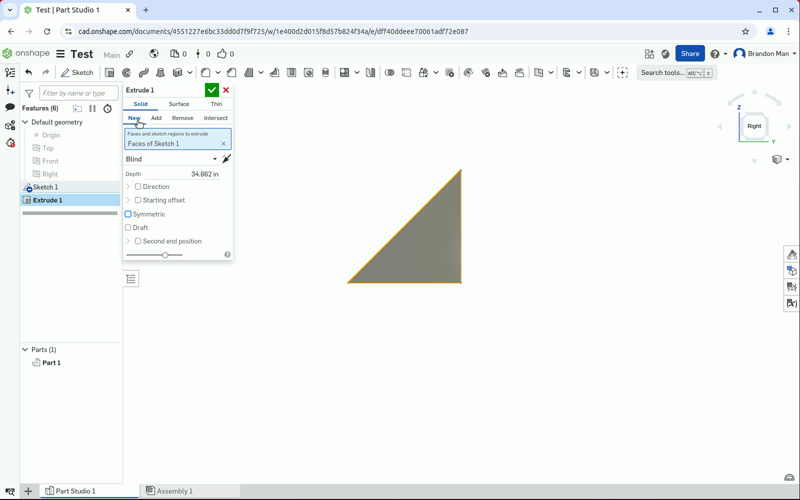
key(space)
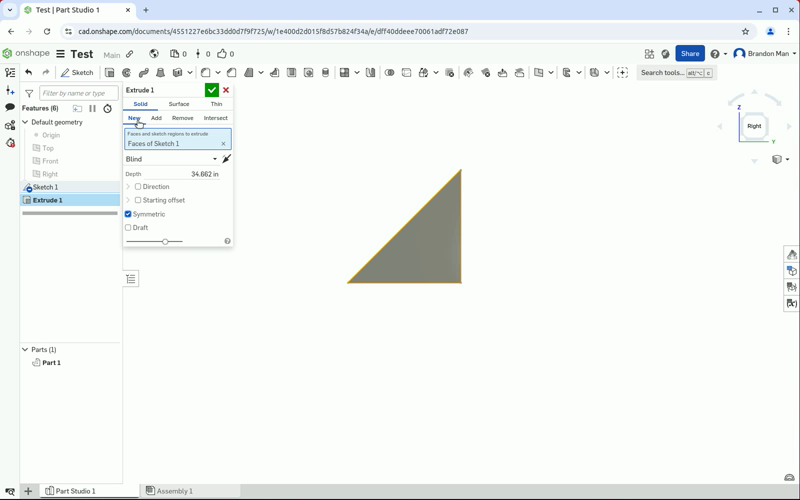
key(enter)
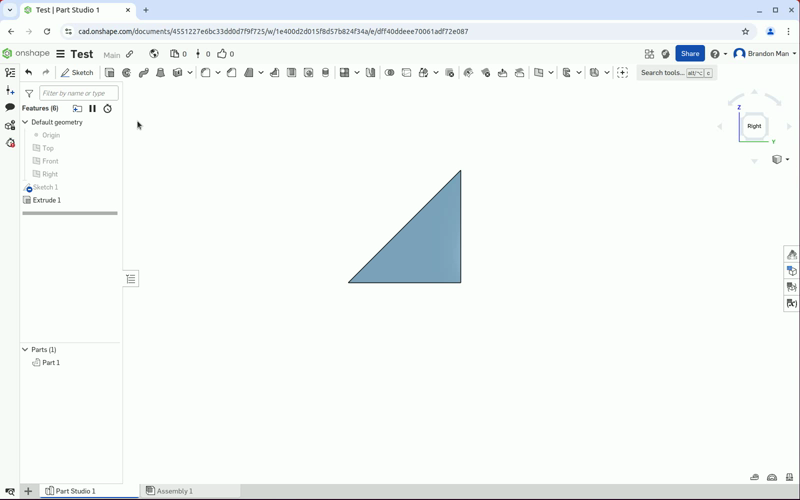
key(shift+h)
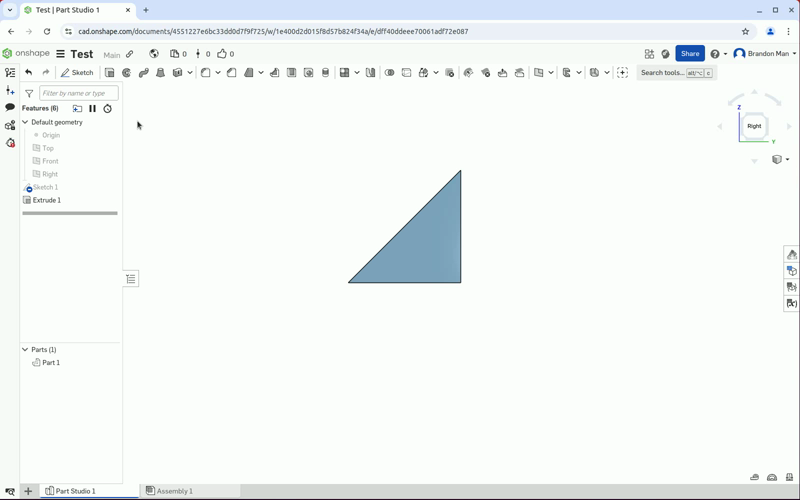
key(shift+h)
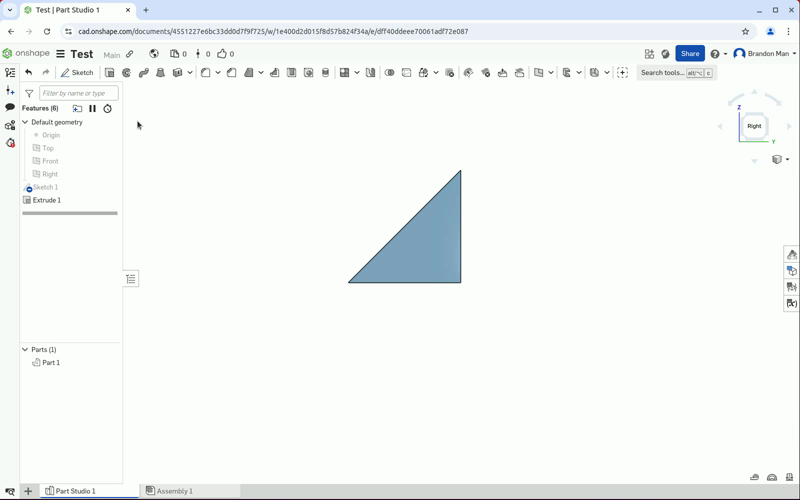
mouse_move(73, 189)
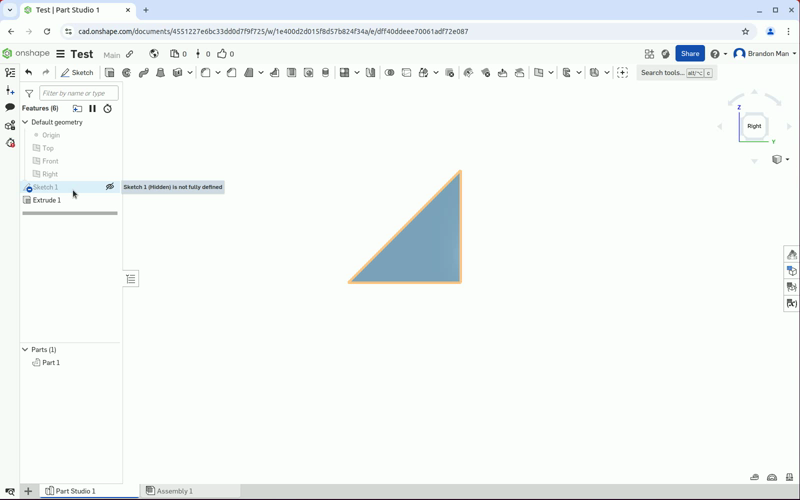
click(73, 189)
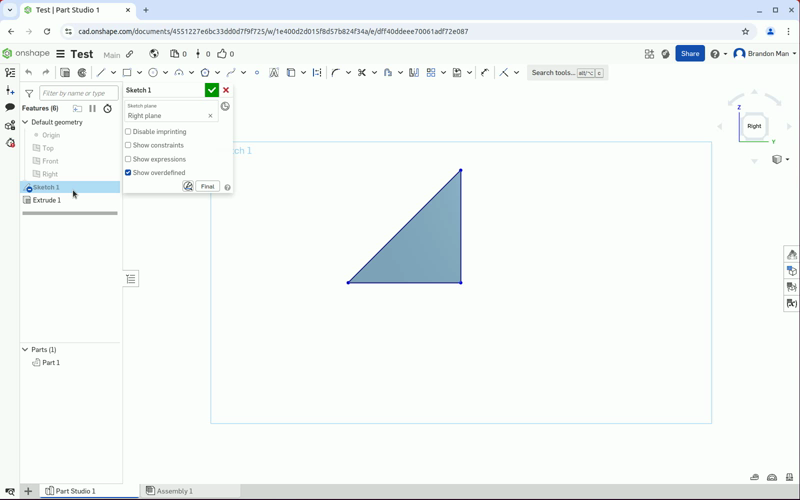
mouse_move(229, 92)
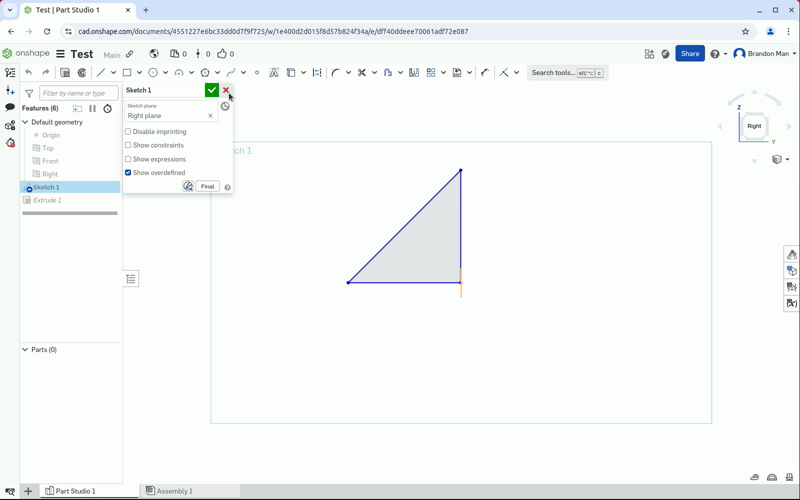
click(229, 92)
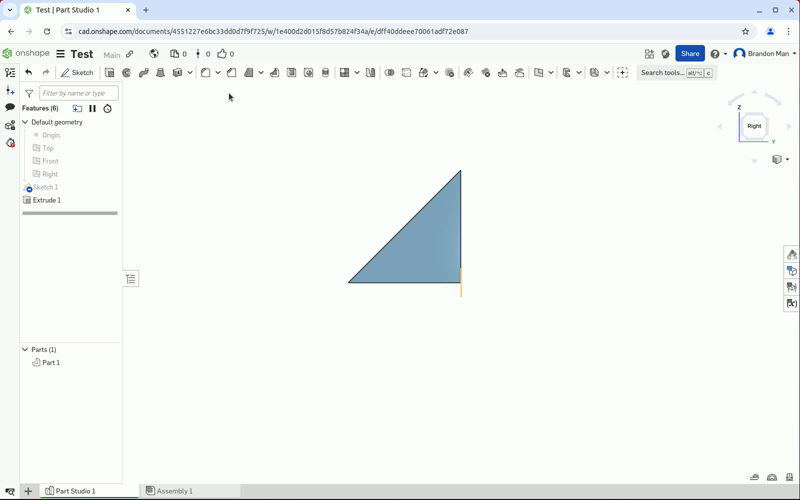
mouse_move(73, 352)
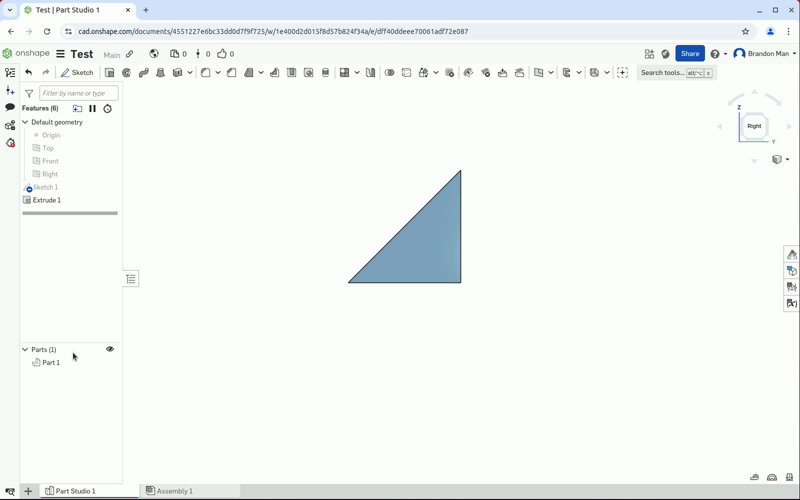
key(y)
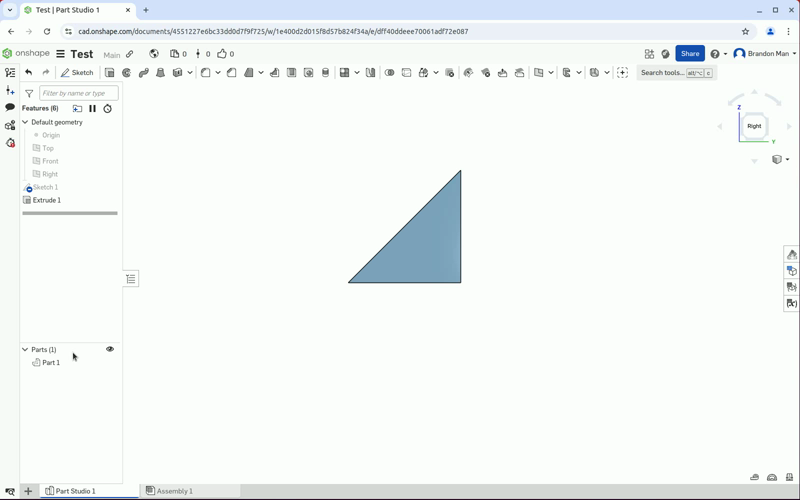
key(shift+p)
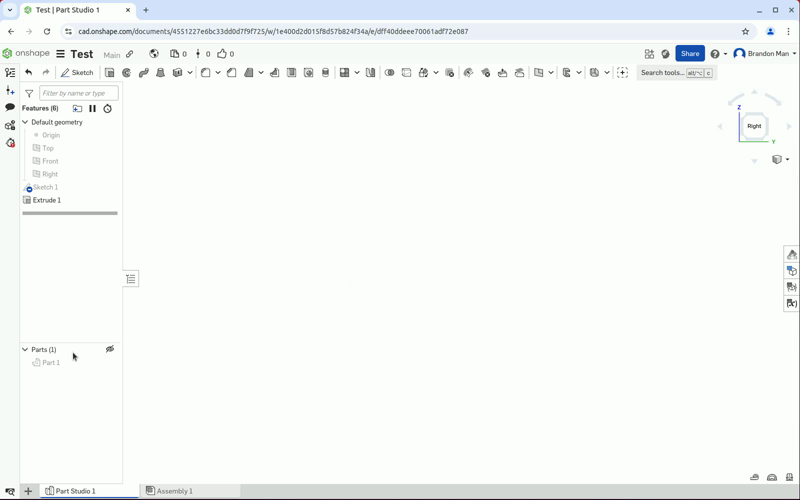
key(space)
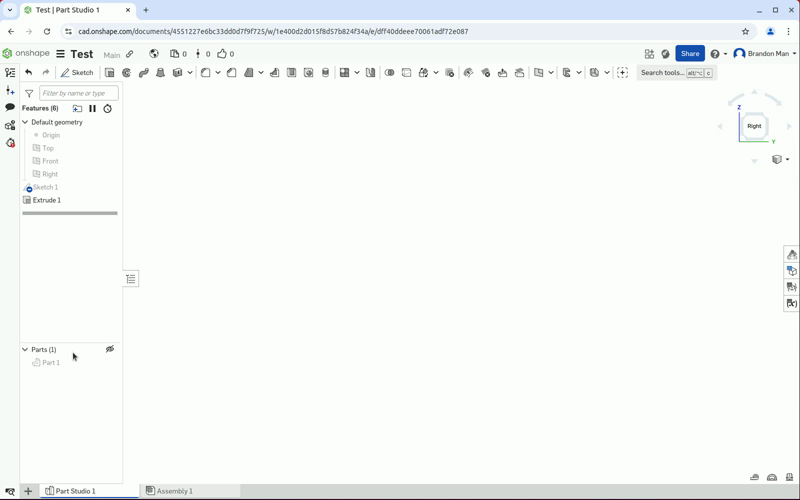
key_down(shift)
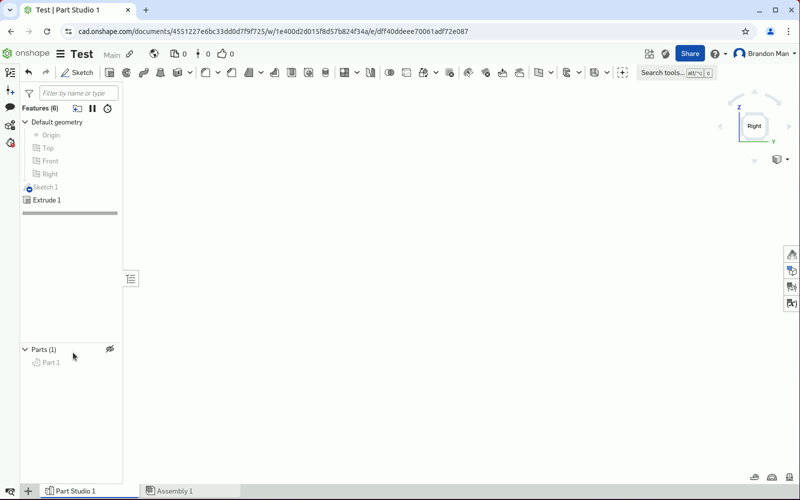
key(right)
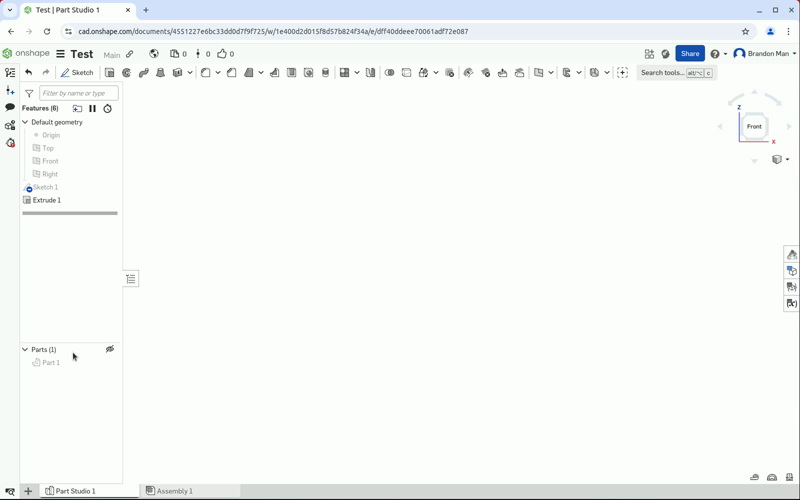
key_up(shift)
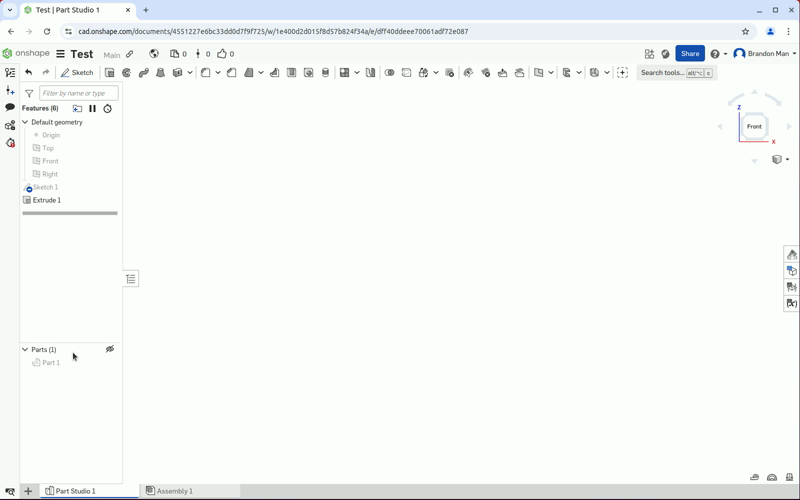
key(space)
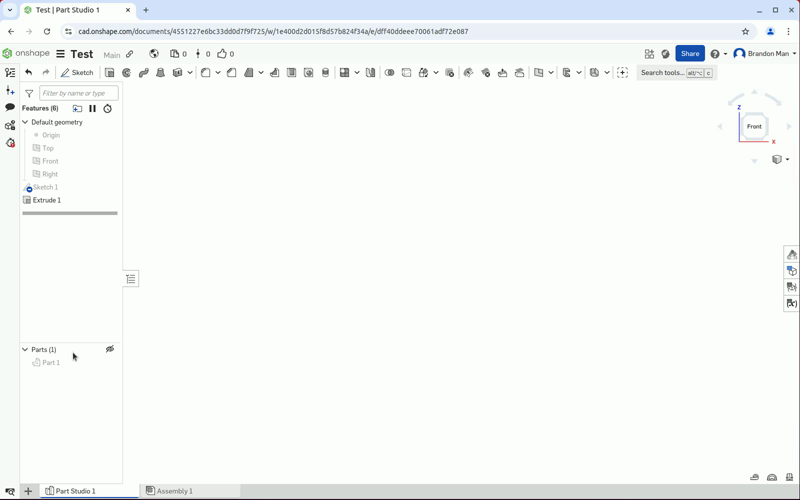
key_down(shift)
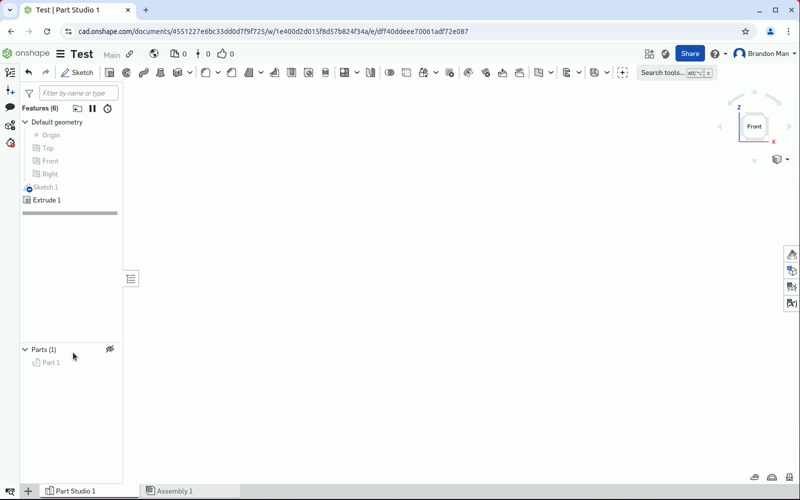
key(down)
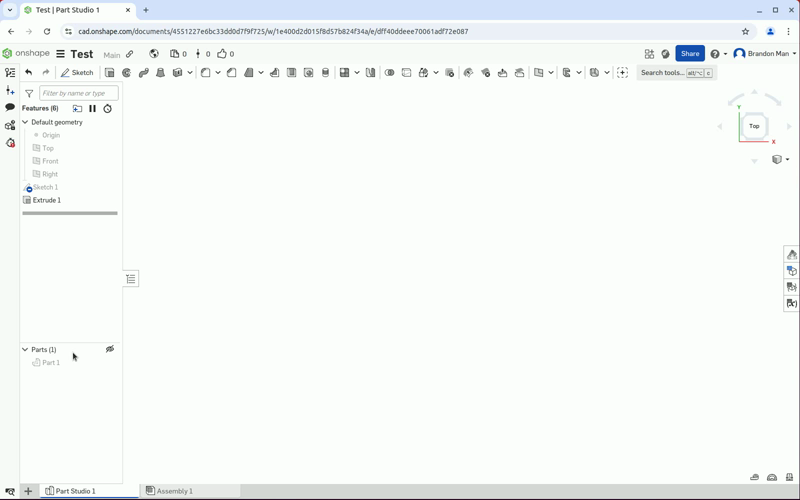
key_up(shift)
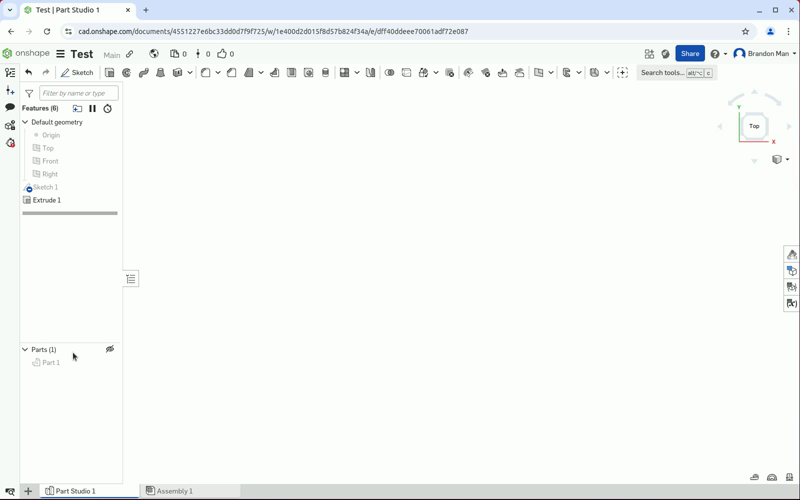
mouse_move(73, 352)
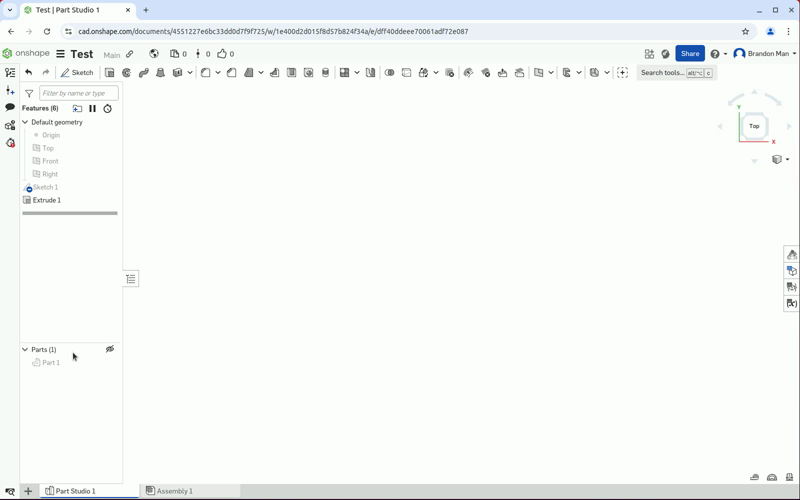
key(shift+y)
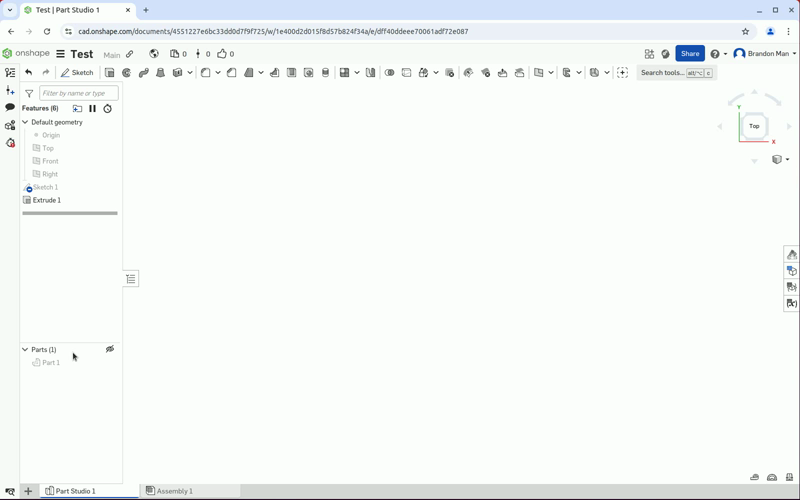
key(shift+s)
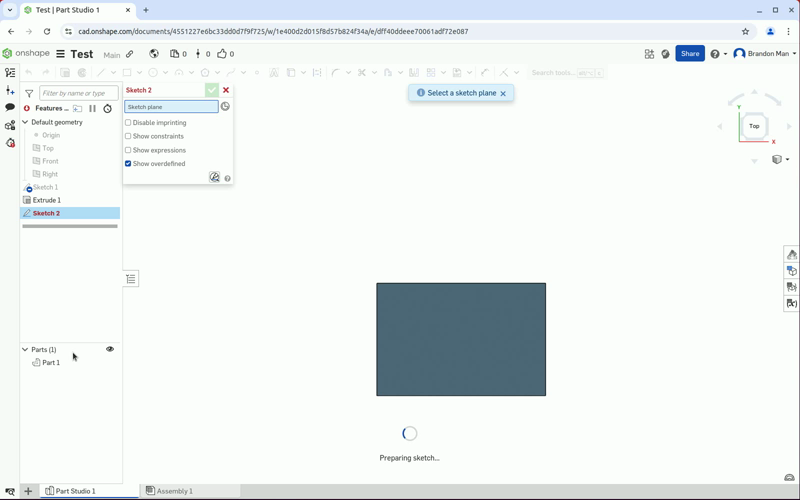
mouse_move(73, 150)
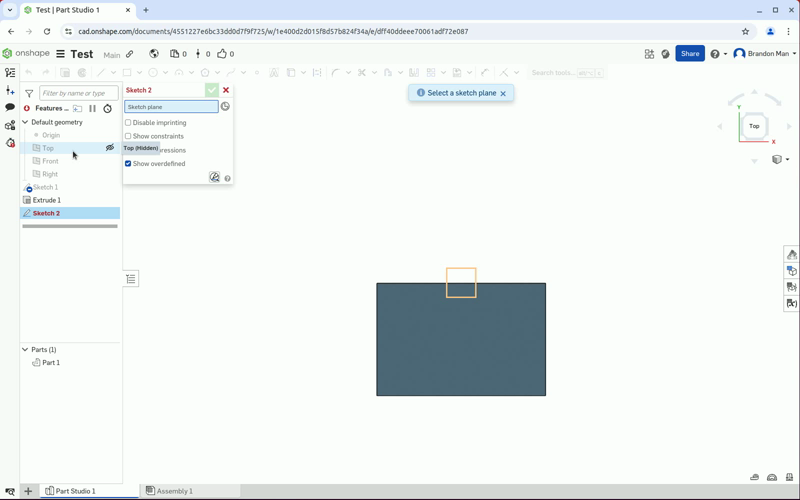
click(73, 150)
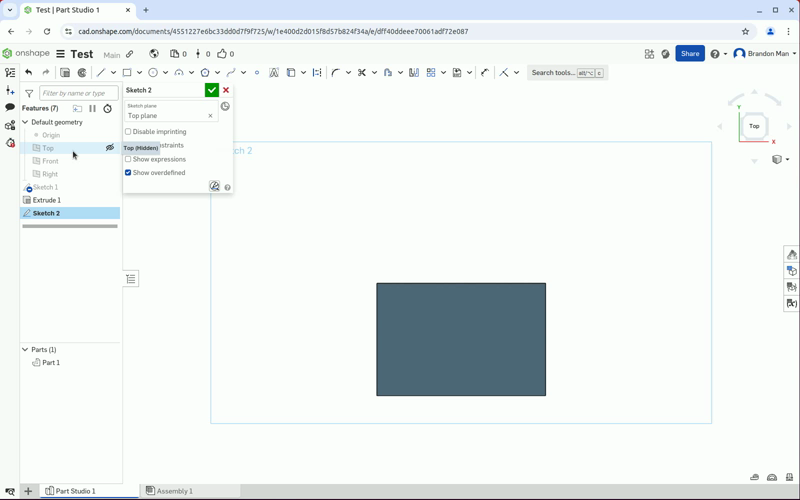
mouse_move(73, 352)
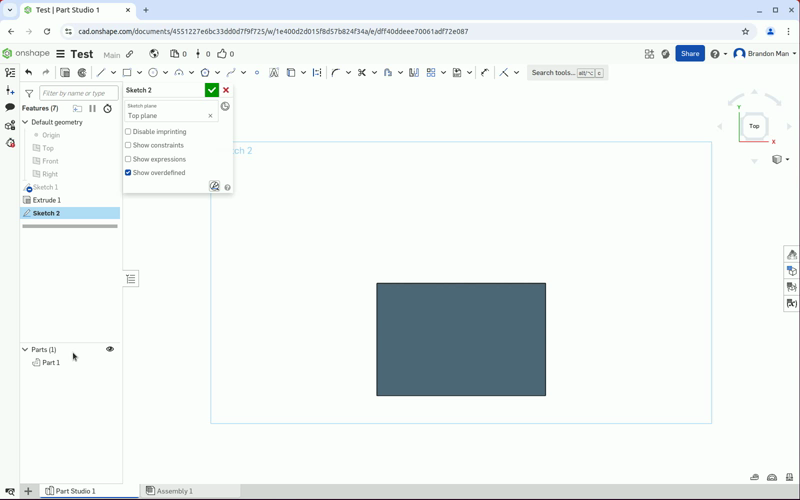
key(y)
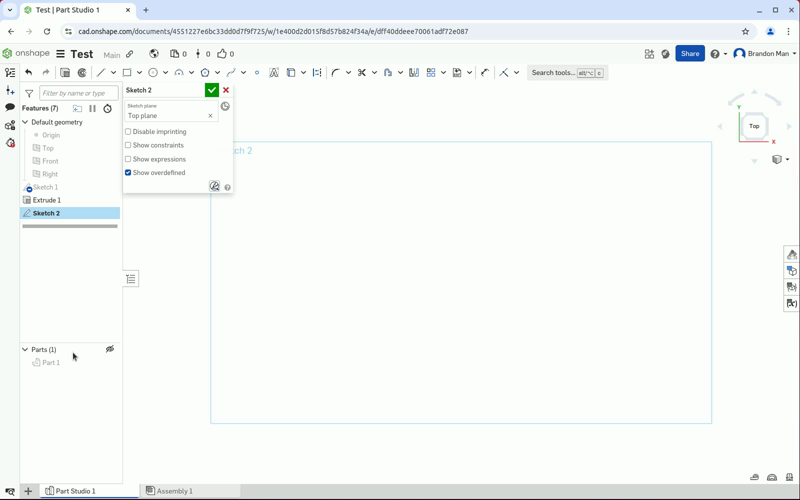
key(l)
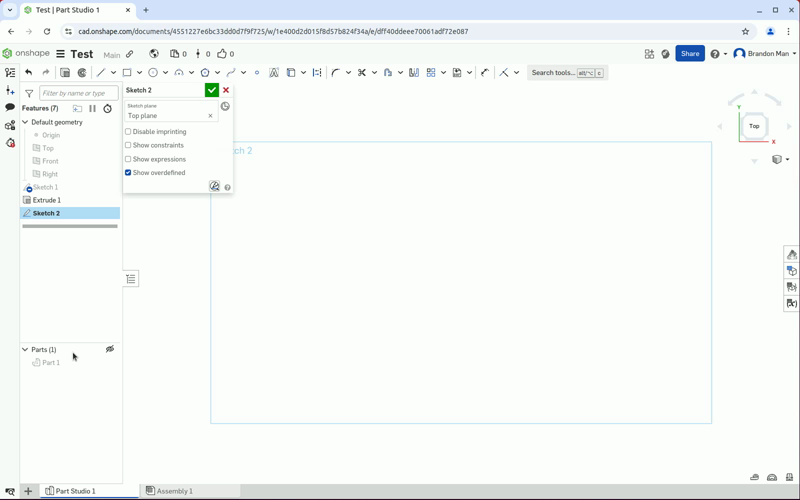
key_down(shift)
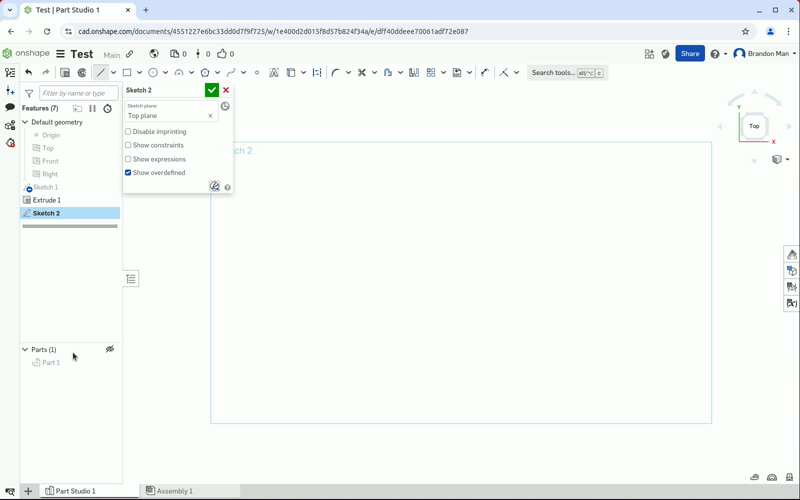
mouse_move(403, 395)
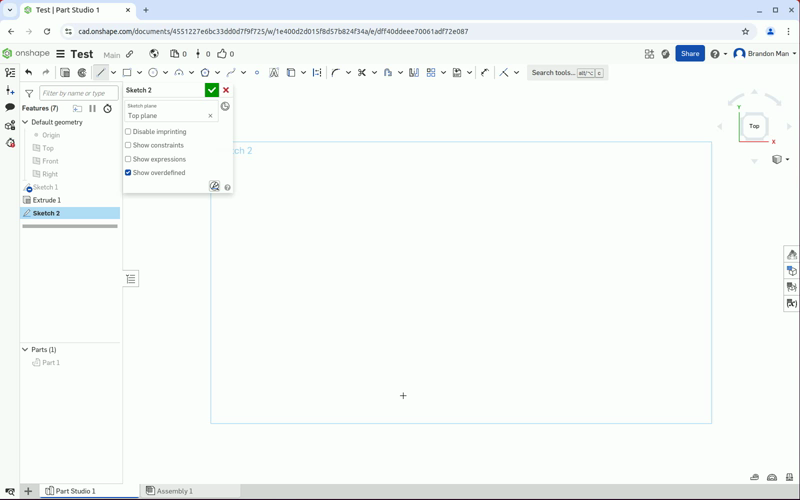
click(403, 395)
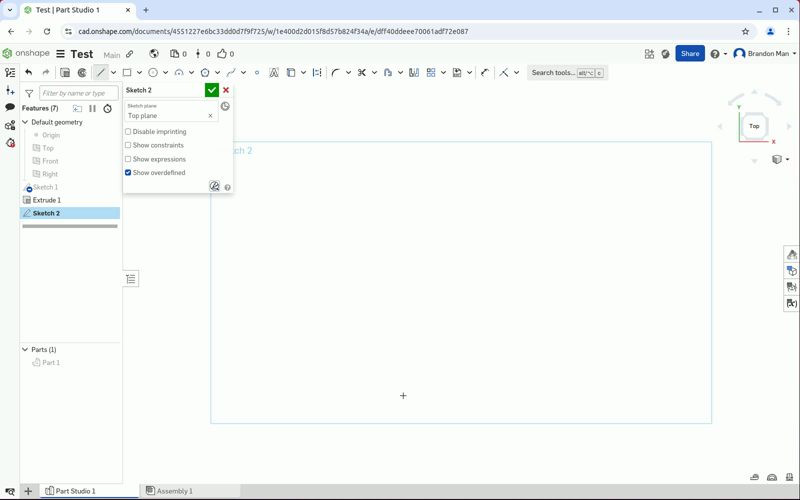
key_up(shift)
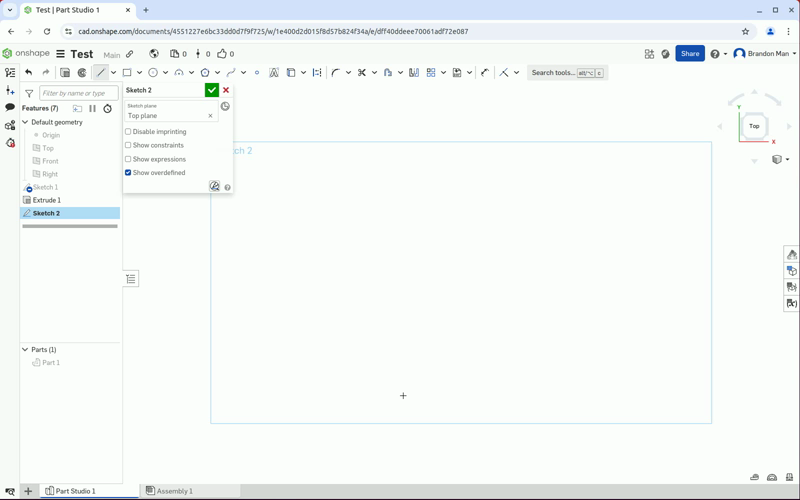
key_down(shift)
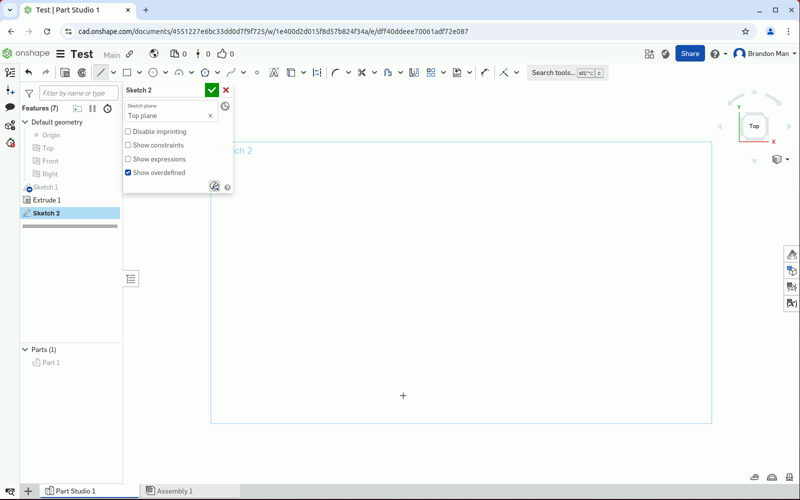
mouse_move(515, 395)
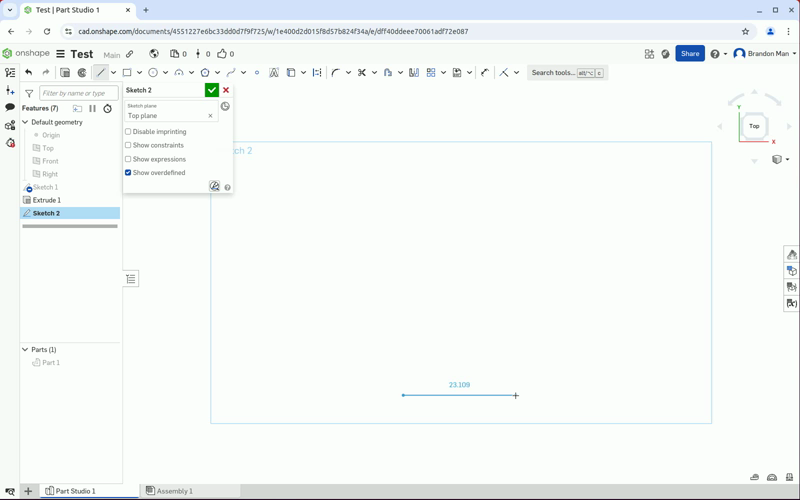
click(515, 395)
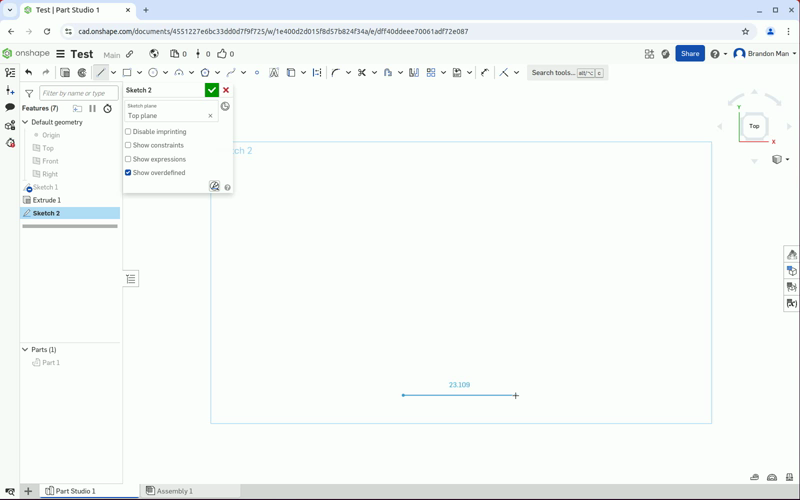
key_up(shift)
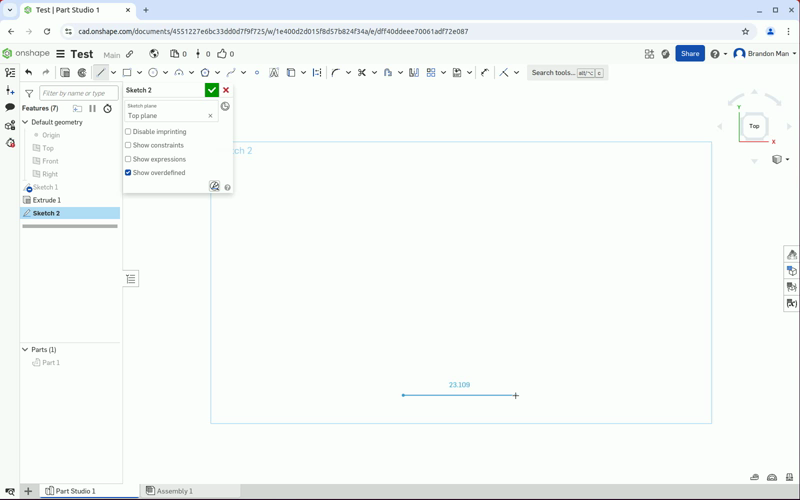
key_down(shift)
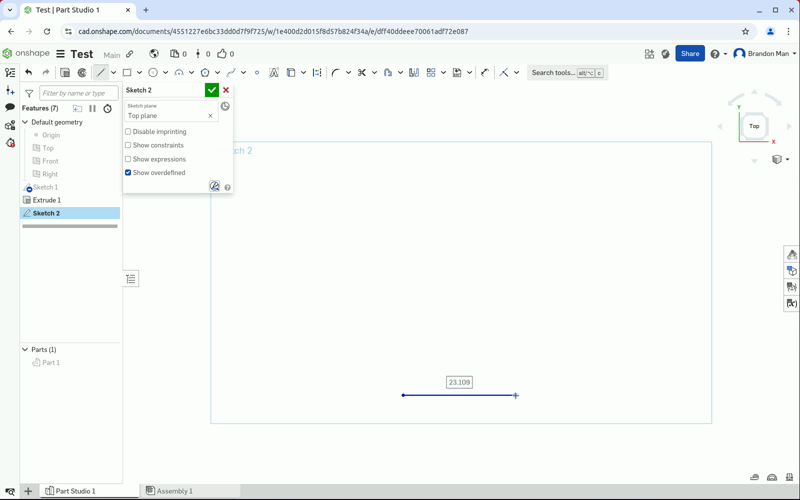
mouse_move(545, 395)
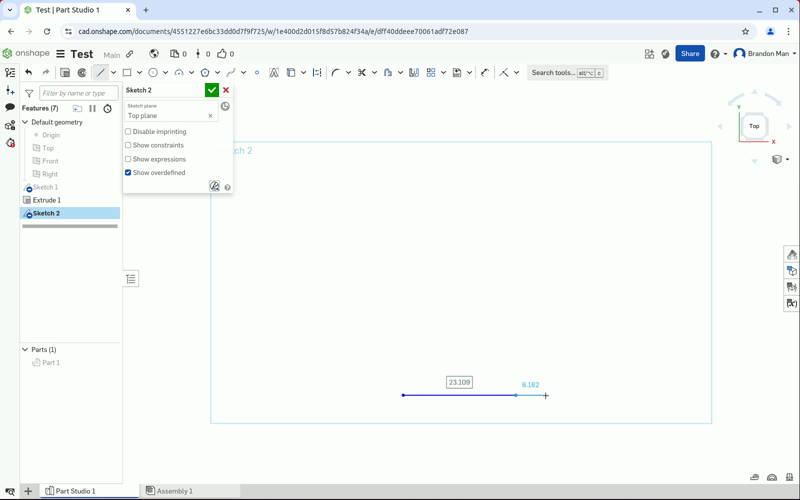
mouse_move(515, 338)
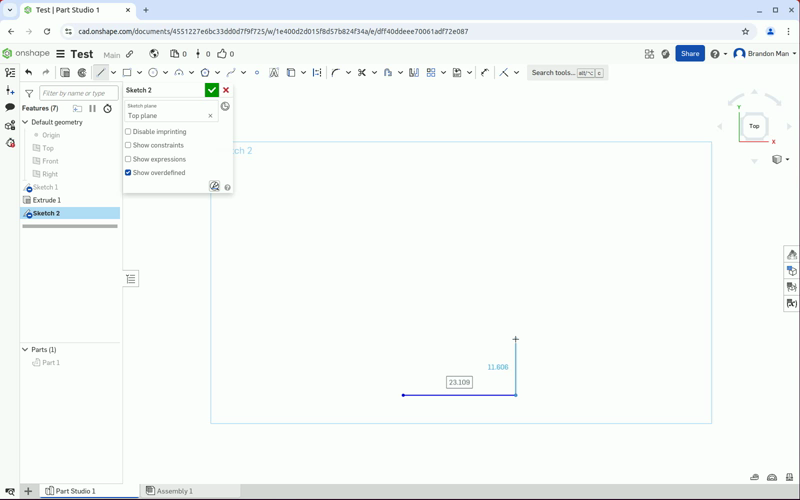
click(515, 338)
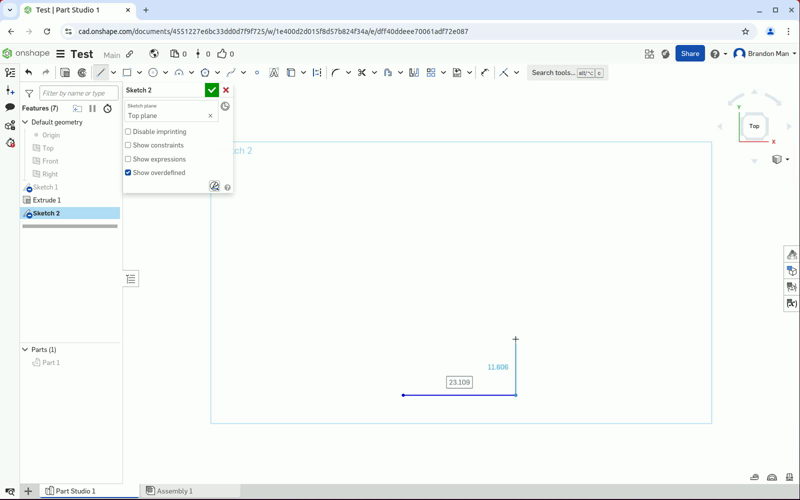
key_up(shift)
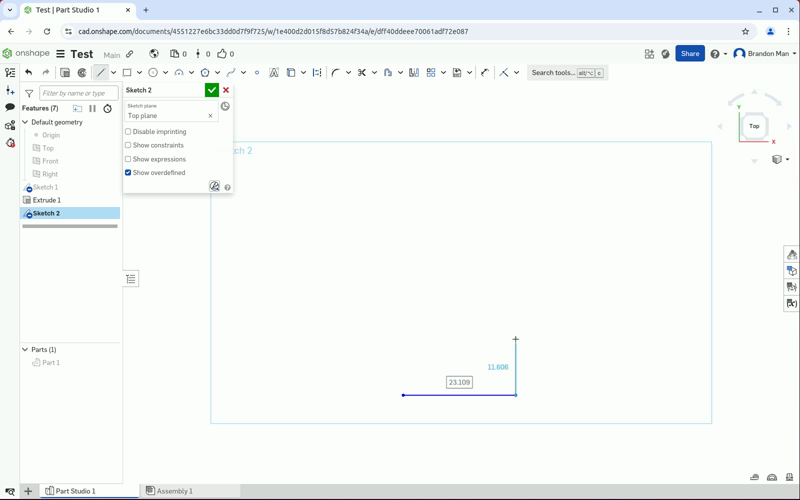
key_down(shift)
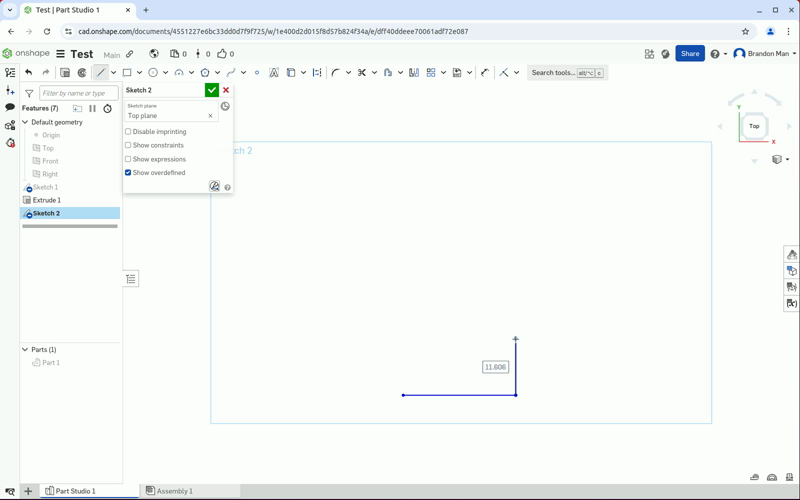
mouse_move(403, 338)
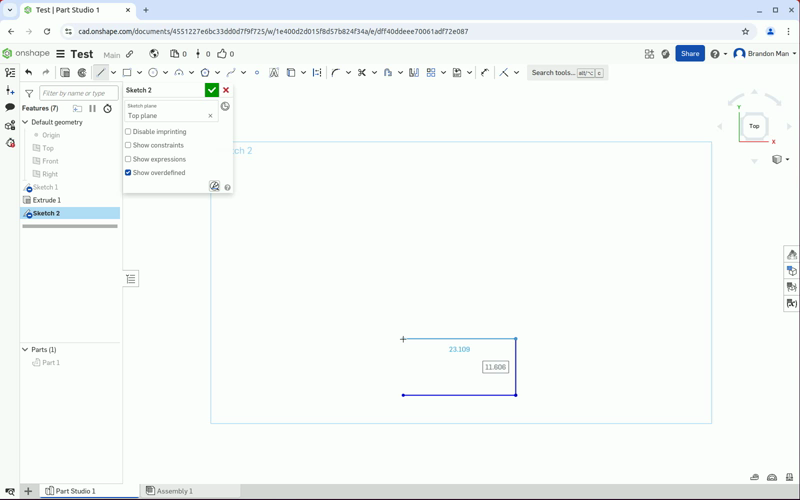
click(403, 338)
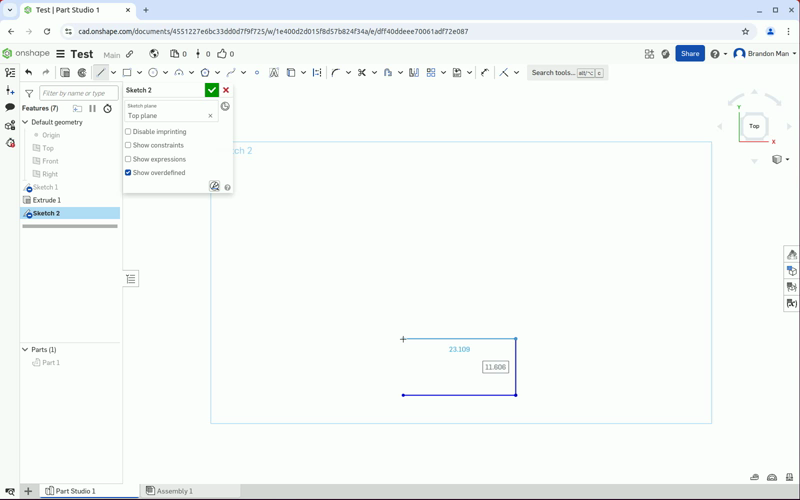
key_up(shift)
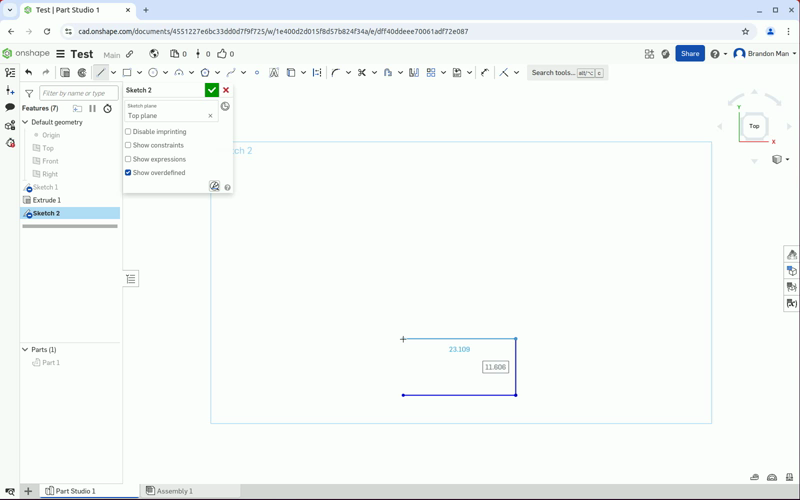
mouse_move(433, 338)
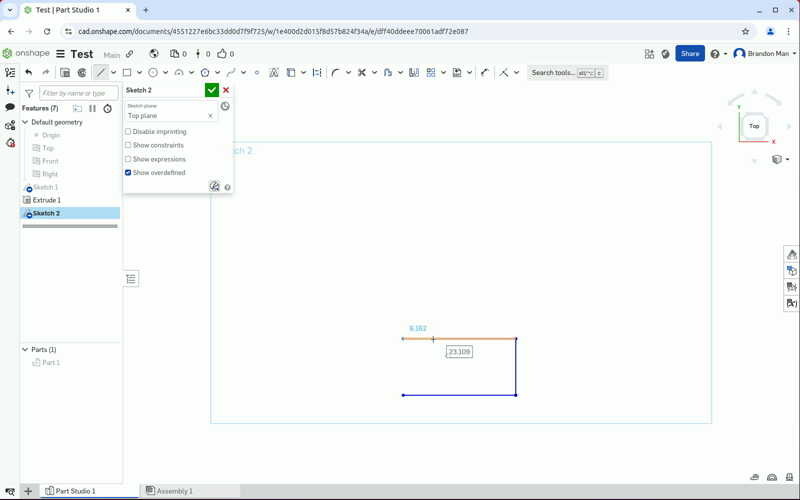
key_down(shift)
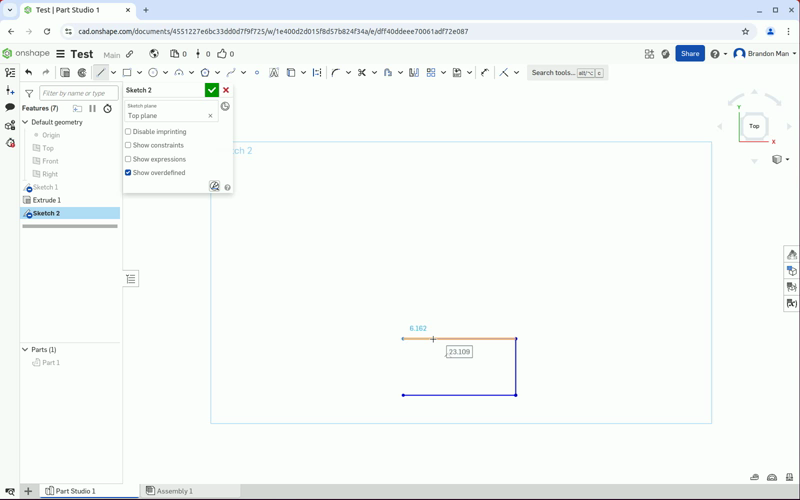
mouse_move(403, 395)
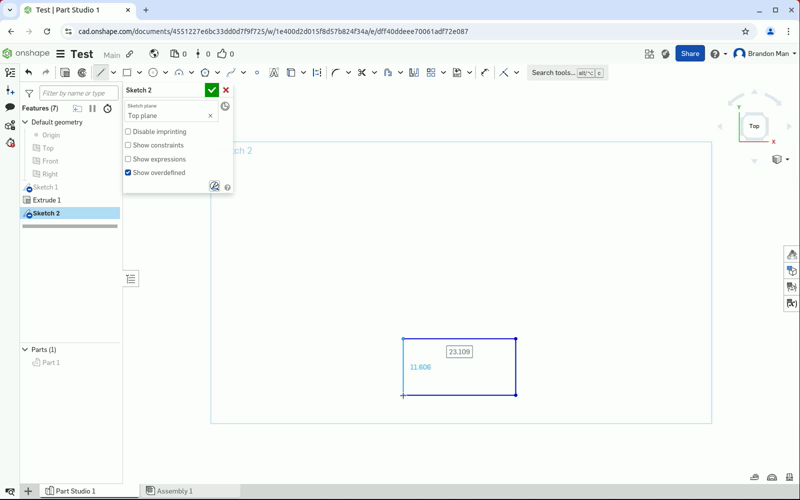
key_up(shift)
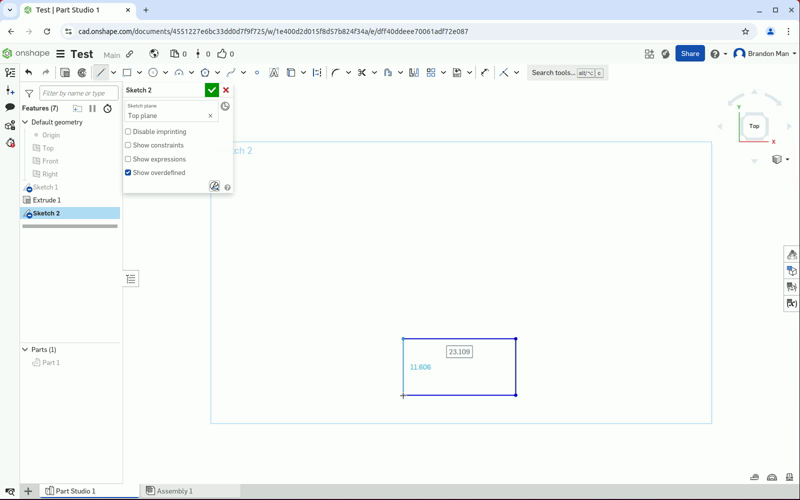
click(403, 395)
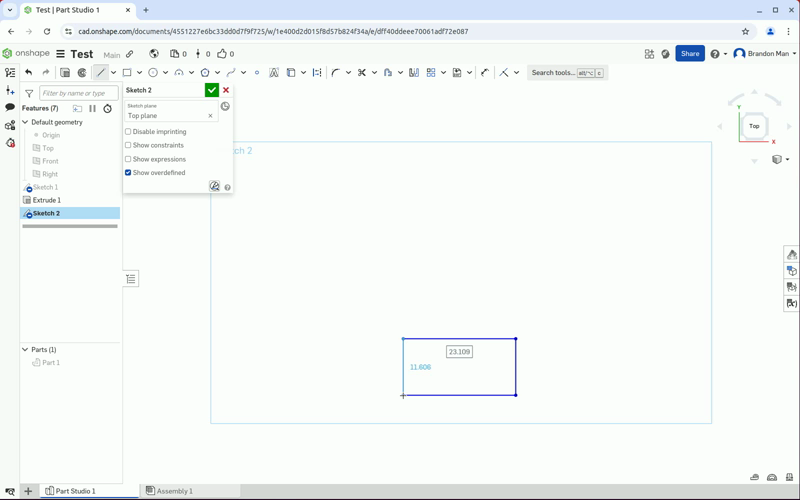
key(esc)
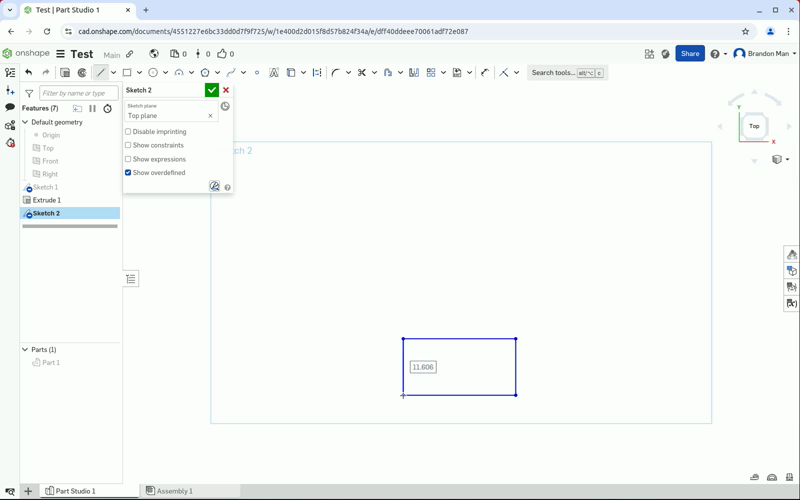
mouse_move(451, 368)
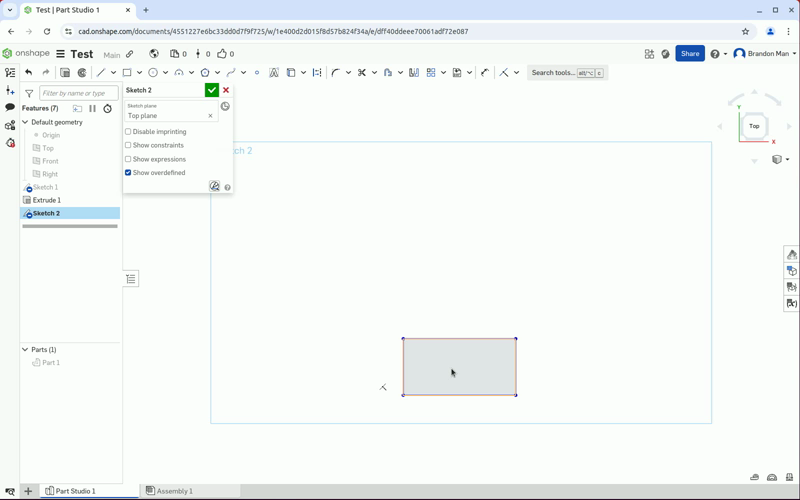
click(451, 368)
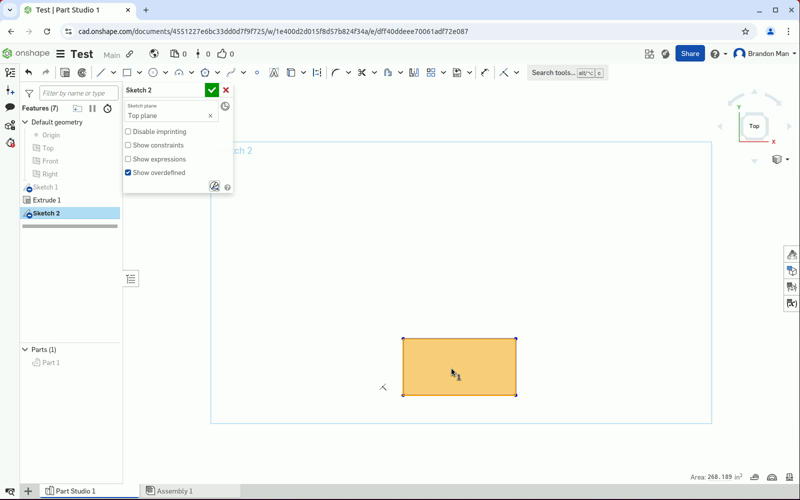
mouse_move(73, 352)
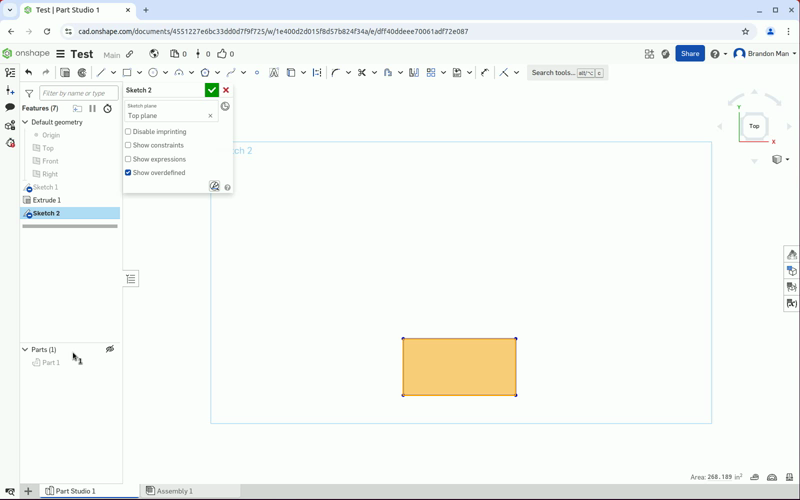
key(shift+y)
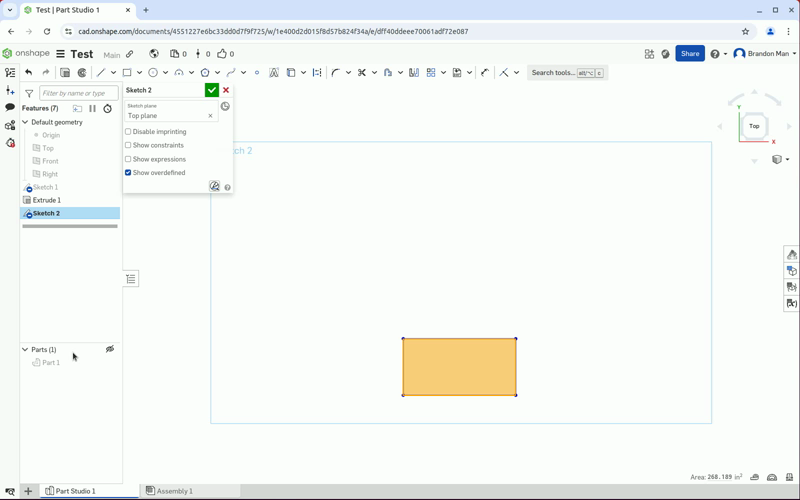
key(shift+e)
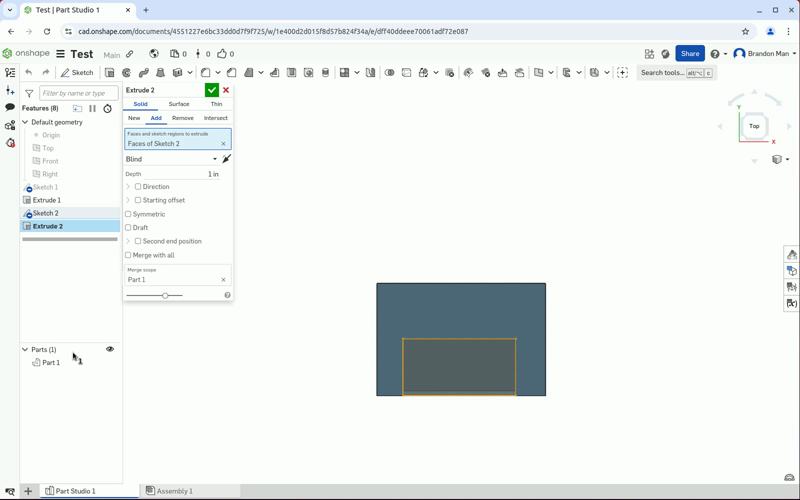
mouse_move(143, 106)
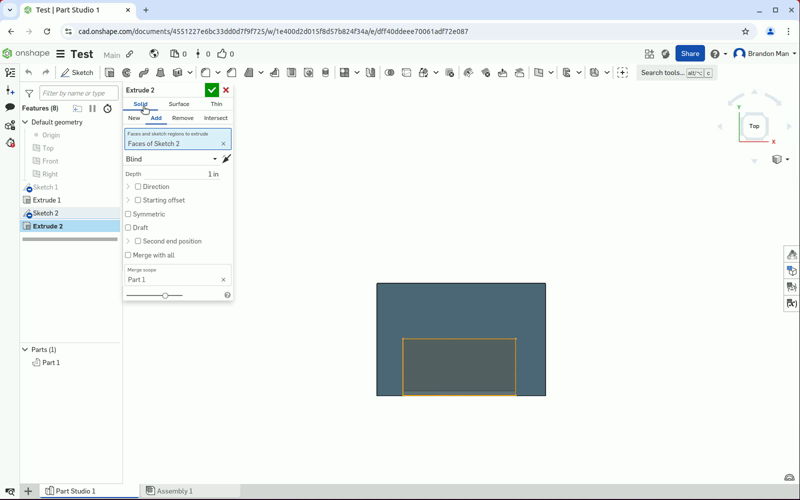
click(143, 106)
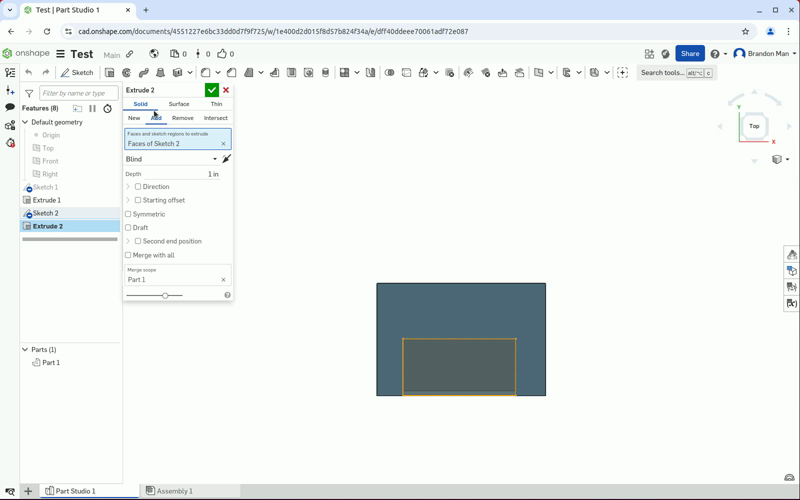
mouse_move(186, 120)
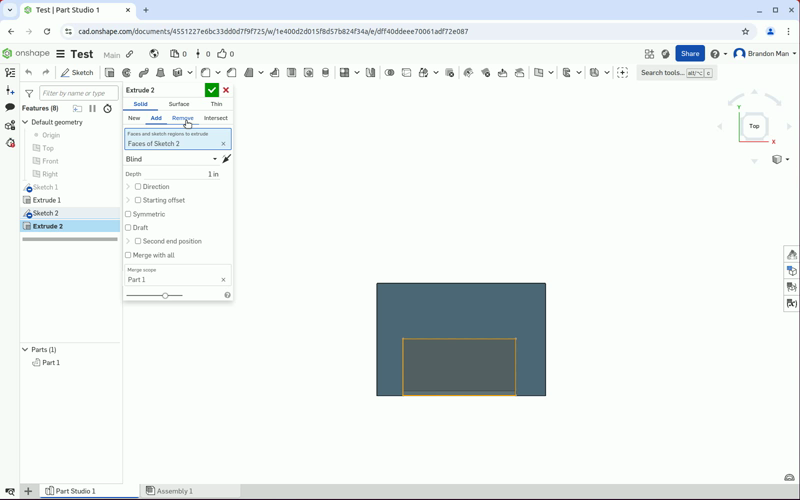
click(186, 120)
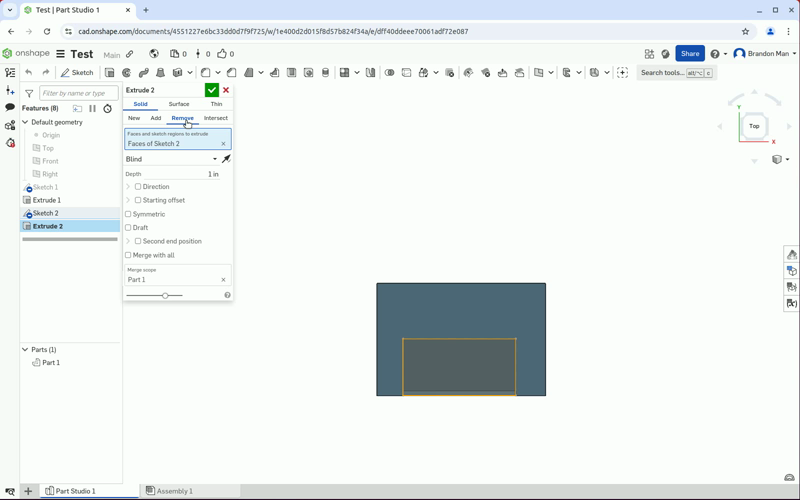
key(tab, 4)
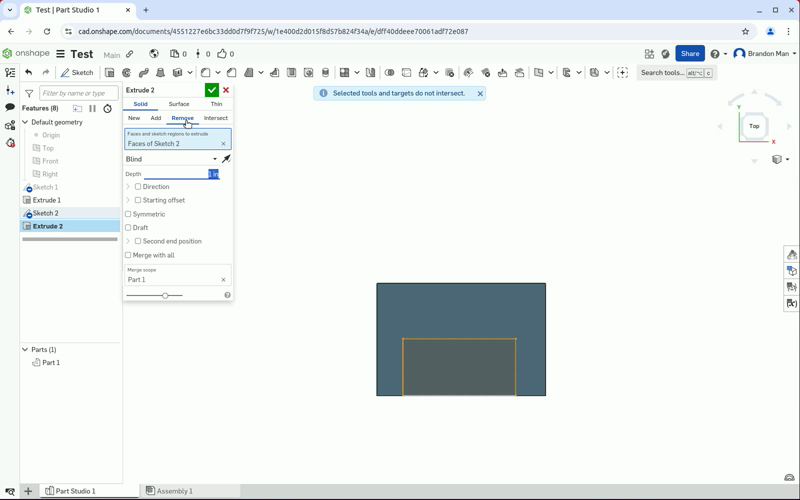
text(-11.554)
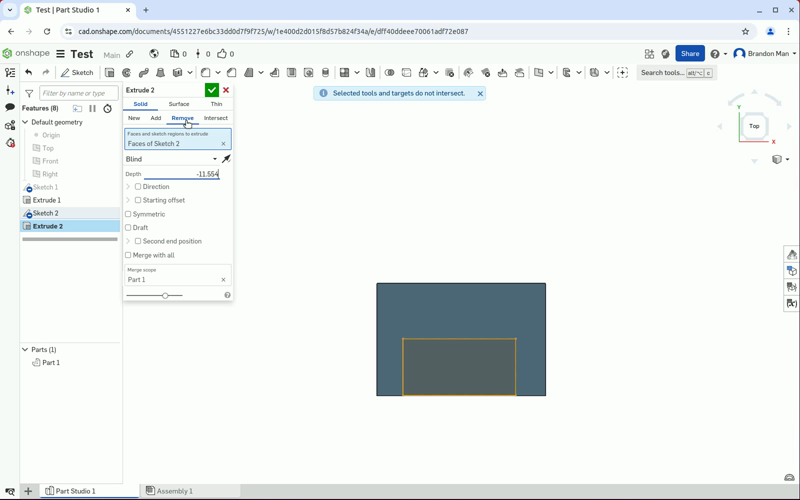
key(tab, 6)
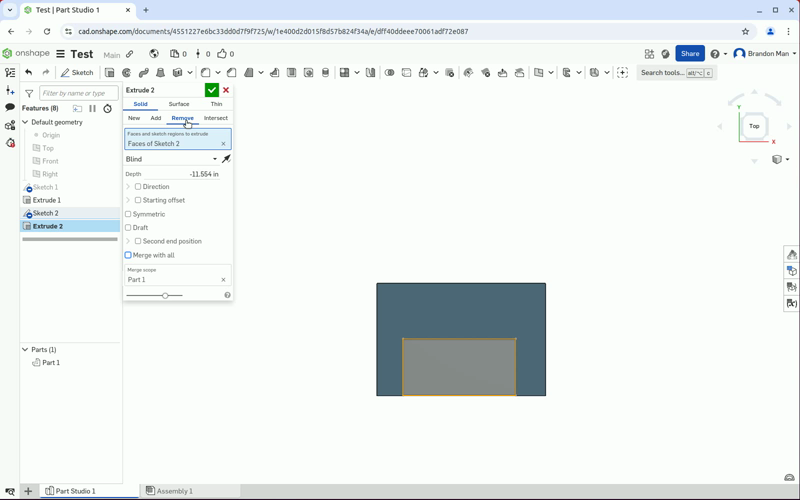
key(space)
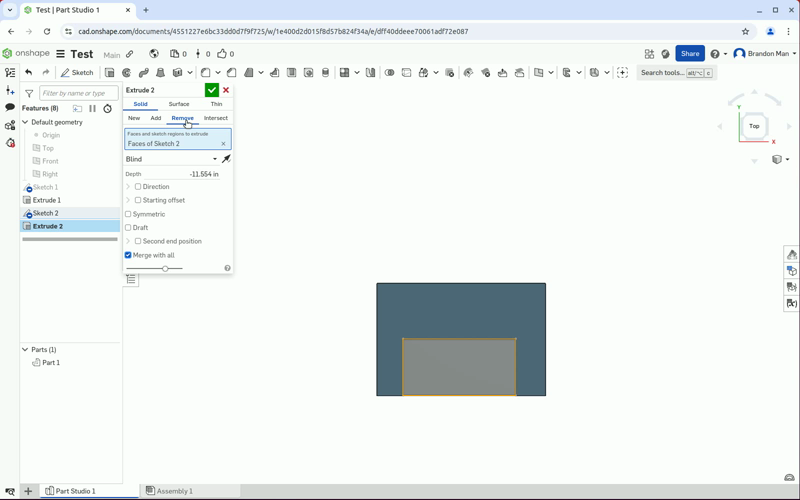
key(enter)
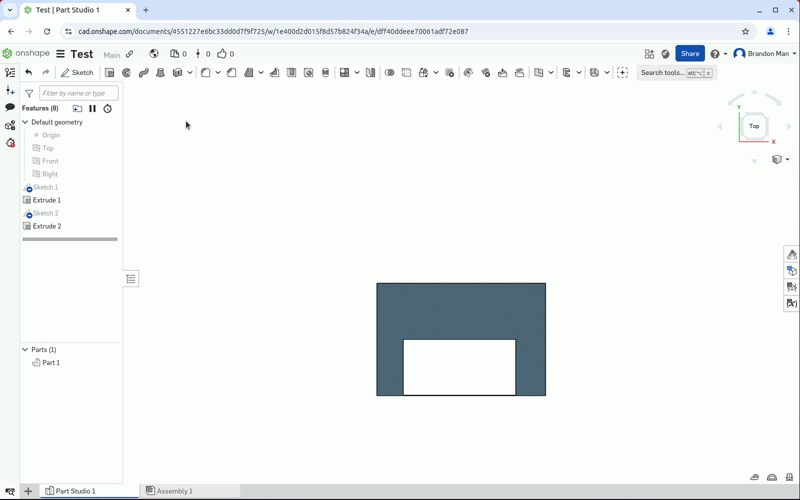
key(shift+h)
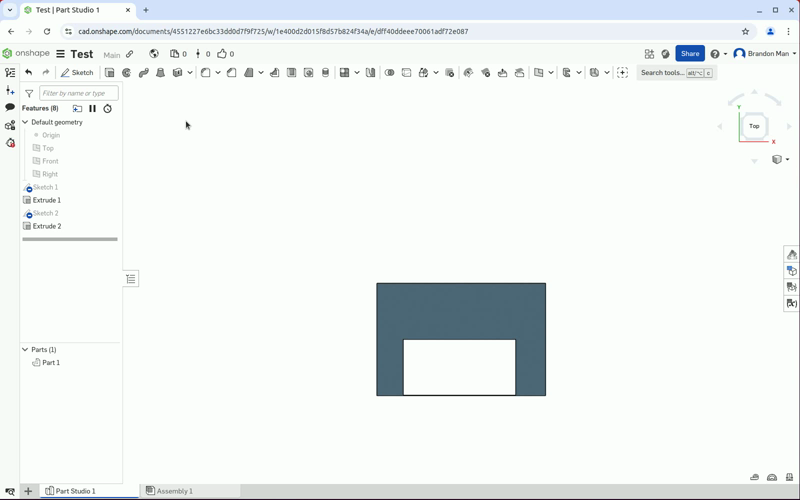
key(shift+h)
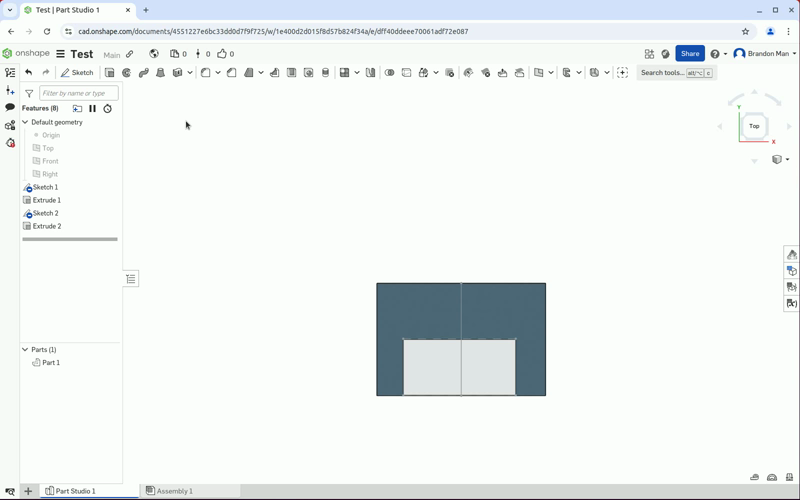
key(shift+7)
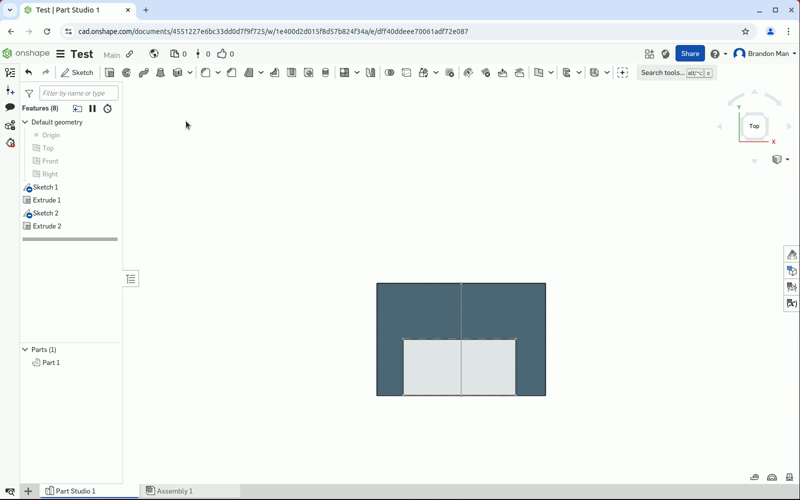
key(up, 3)
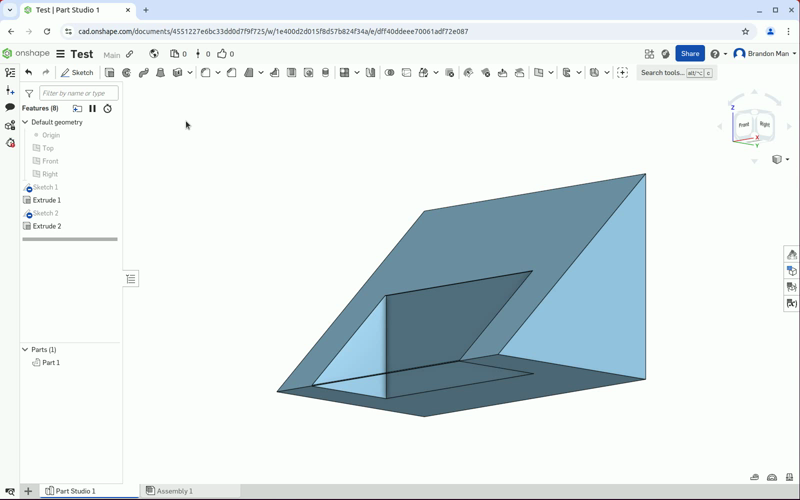
key(left, 3)
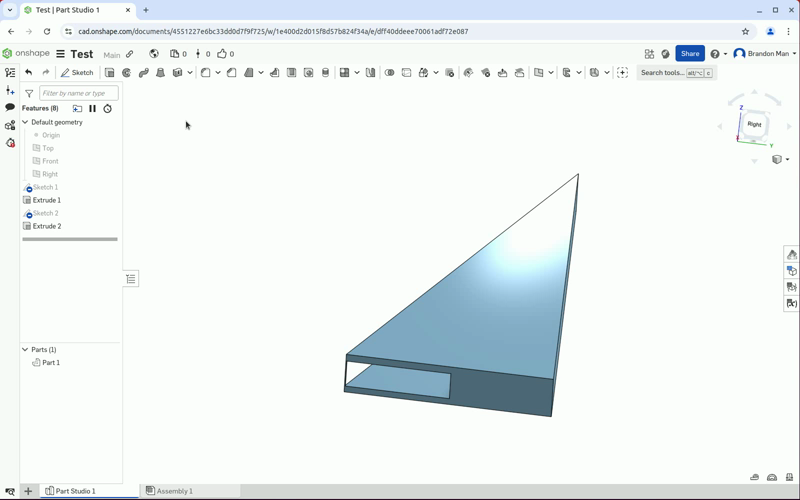
key(right, 3)
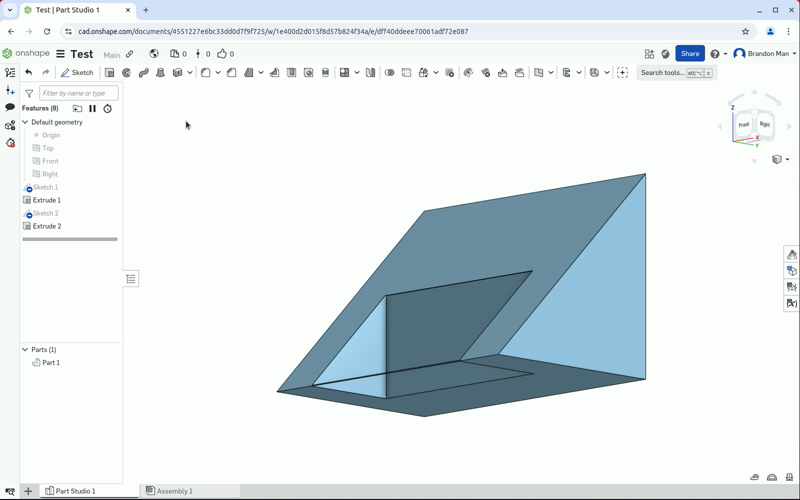
key(down, 3)
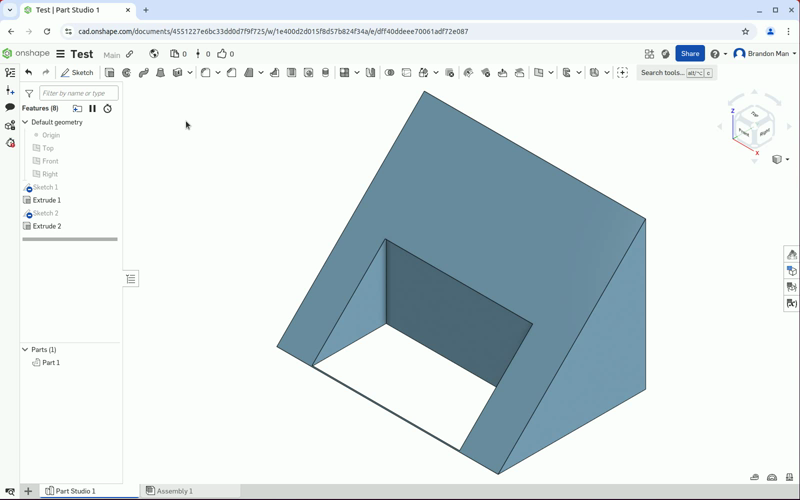
mouse_move(73, 189)
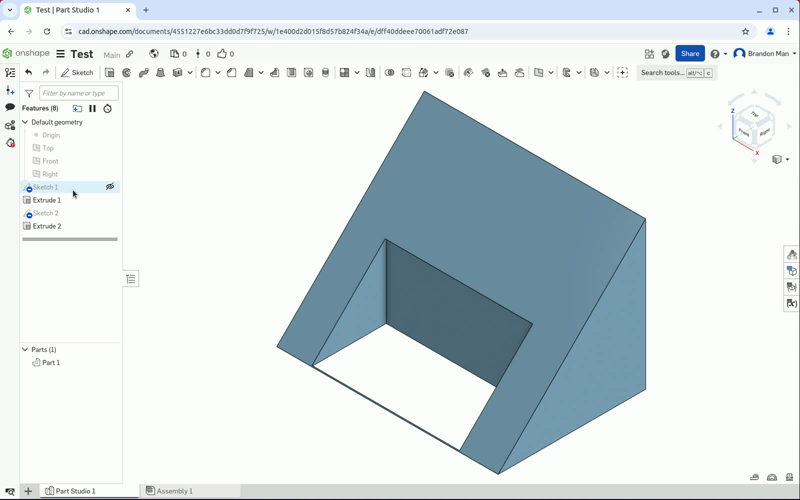
click(73, 189)